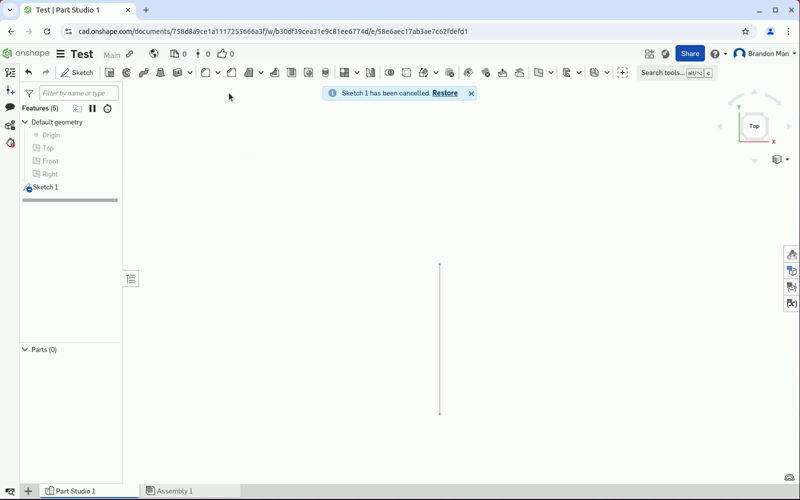
key(shift+h)
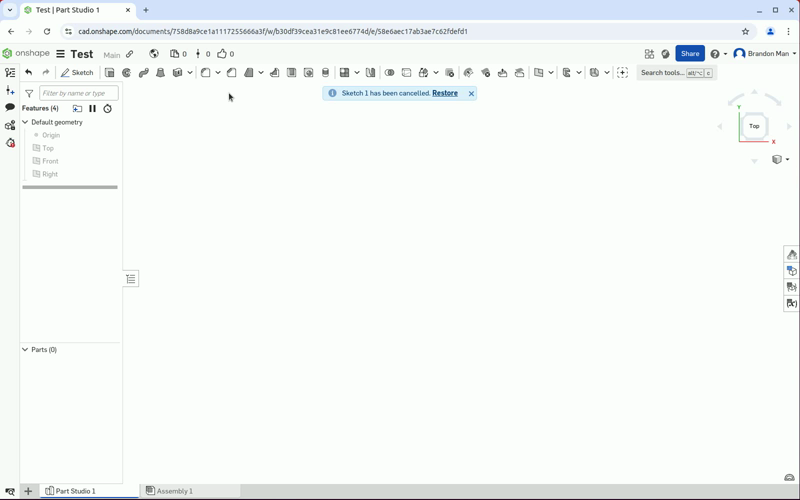
key(shift+s)
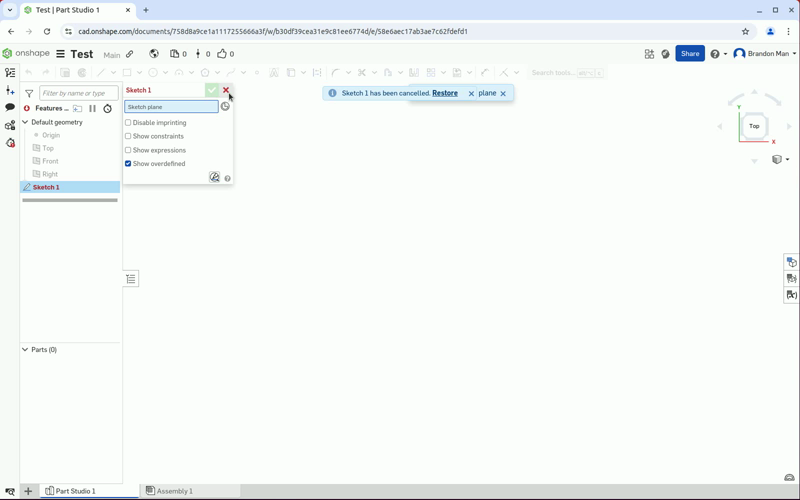
mouse_move(73, 150)
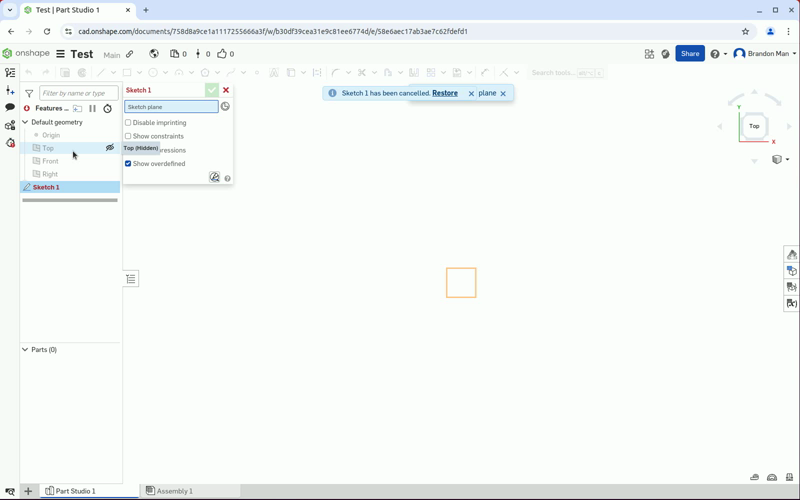
click(73, 150)
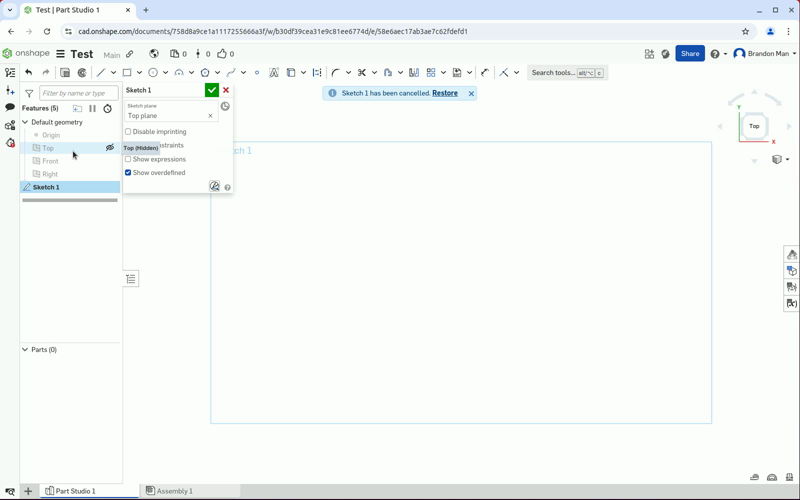
mouse_move(73, 352)
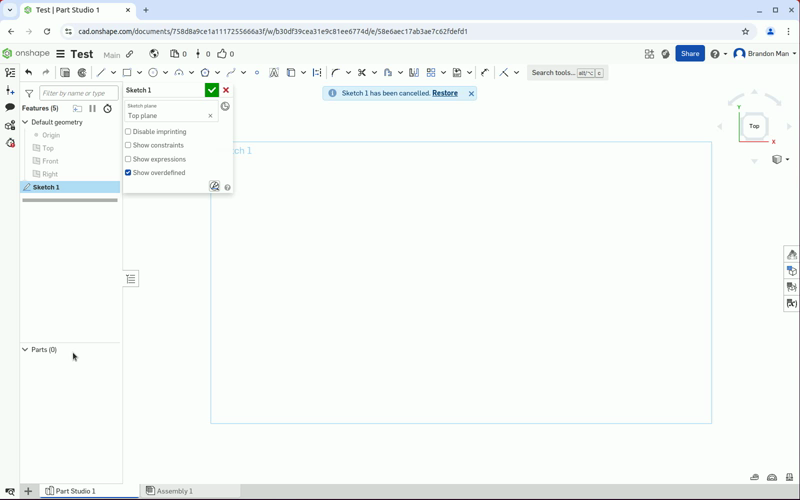
key(y)
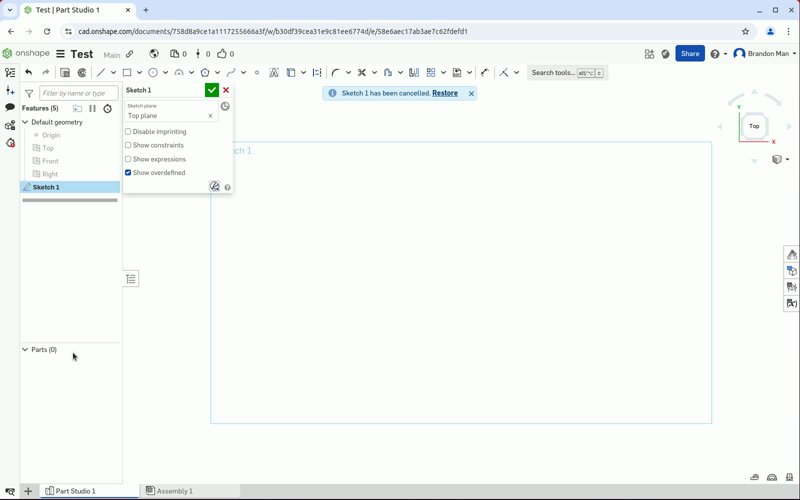
key(l)
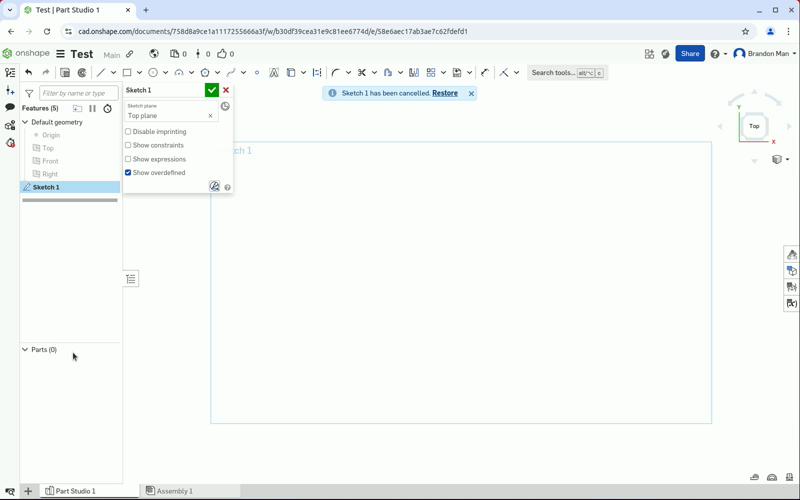
key_down(shift)
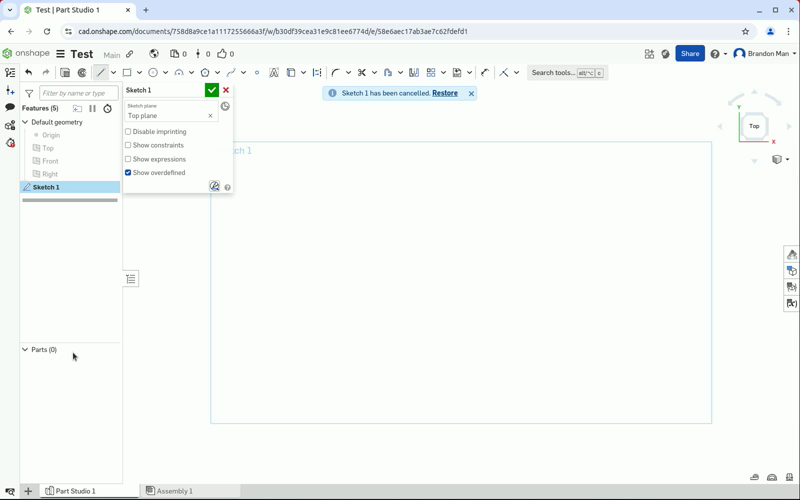
mouse_move(395, 303)
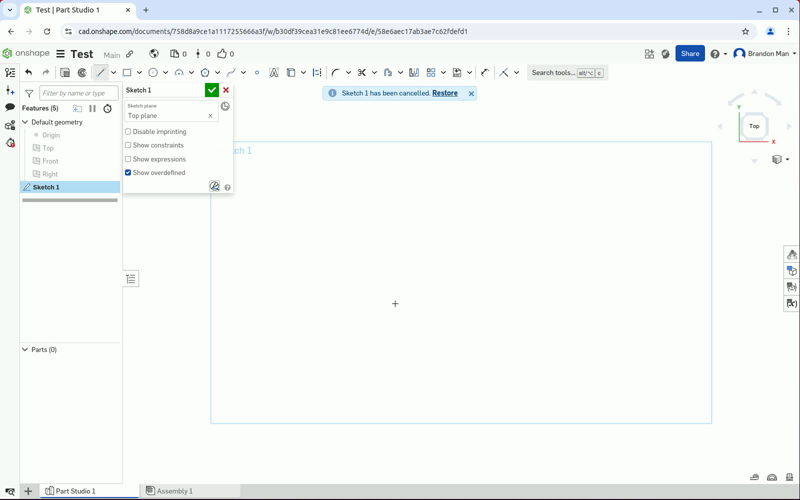
click(395, 303)
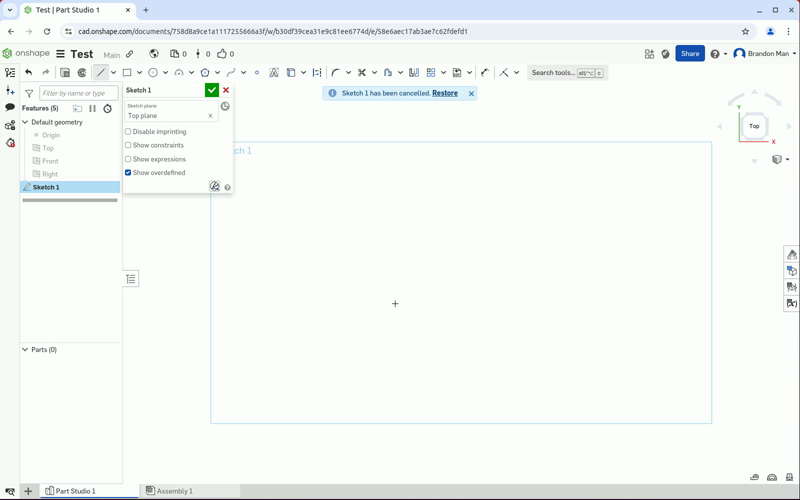
key_up(shift)
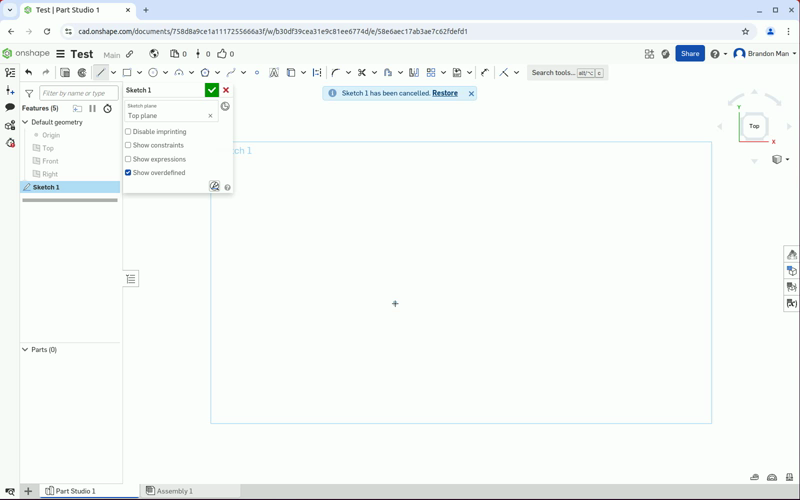
key_down(shift)
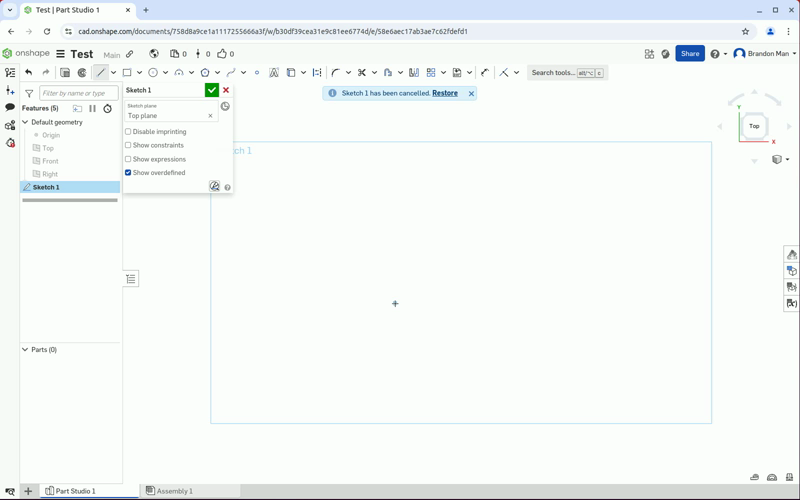
mouse_move(525, 303)
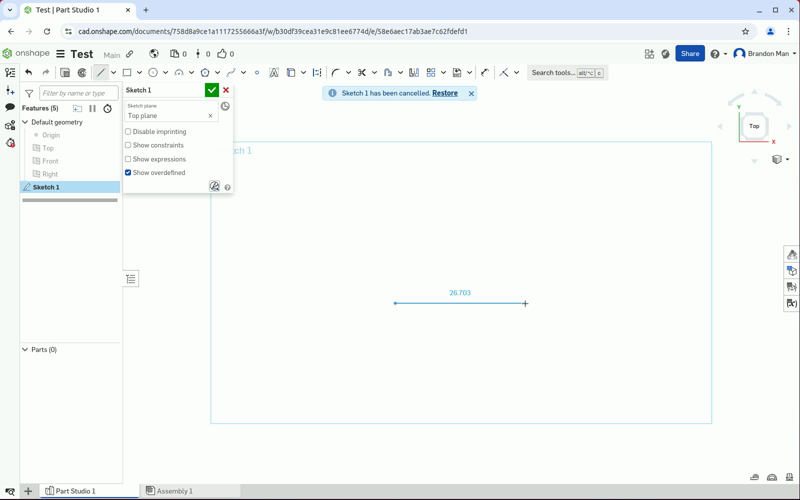
click(525, 303)
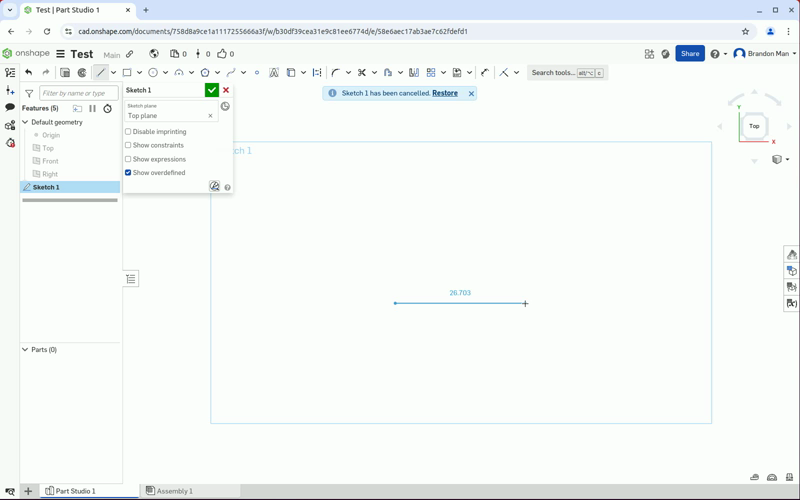
key_up(shift)
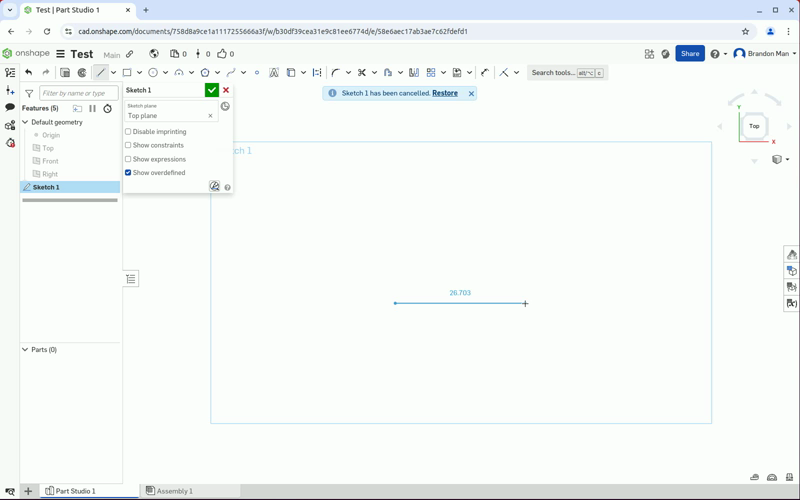
key_down(shift)
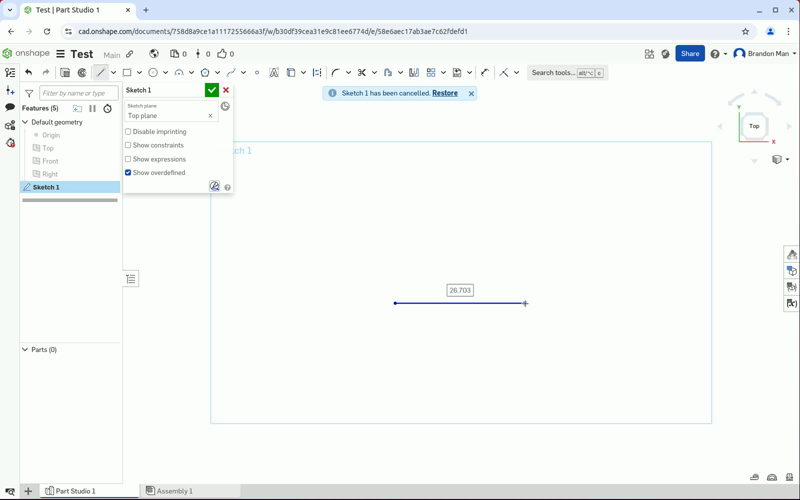
mouse_move(555, 303)
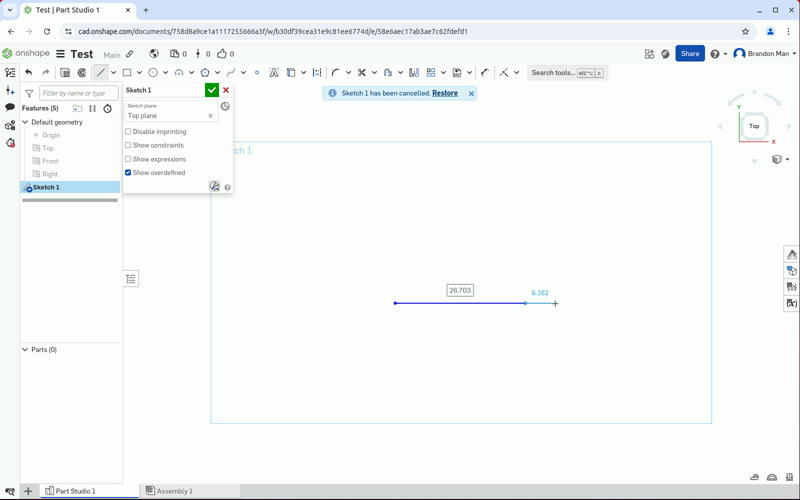
mouse_move(525, 263)
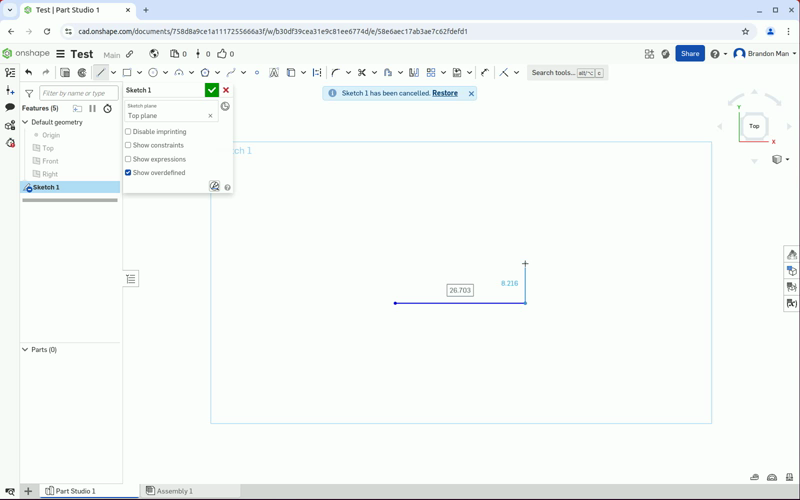
click(525, 263)
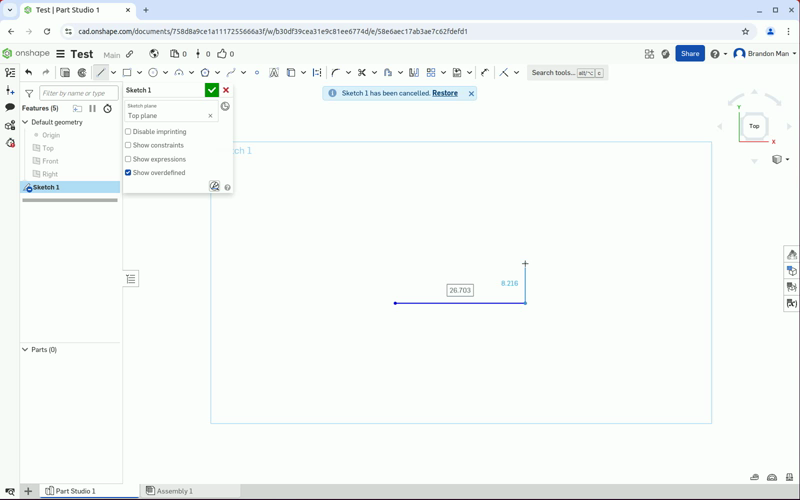
key_up(shift)
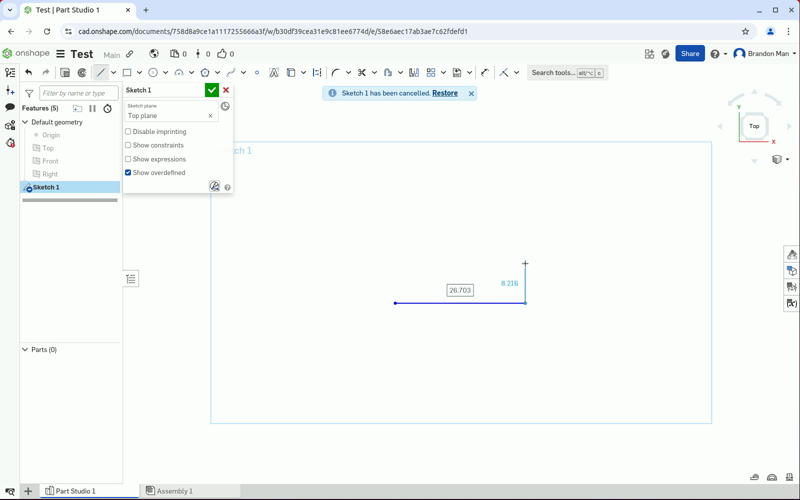
key_down(shift)
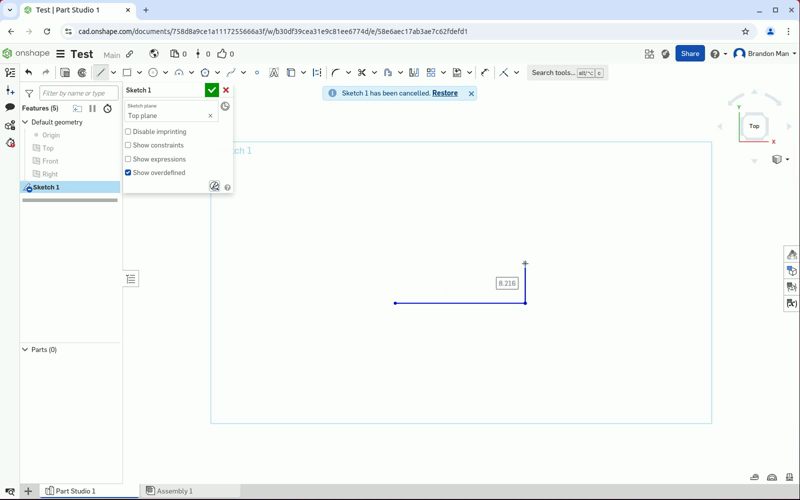
mouse_move(395, 263)
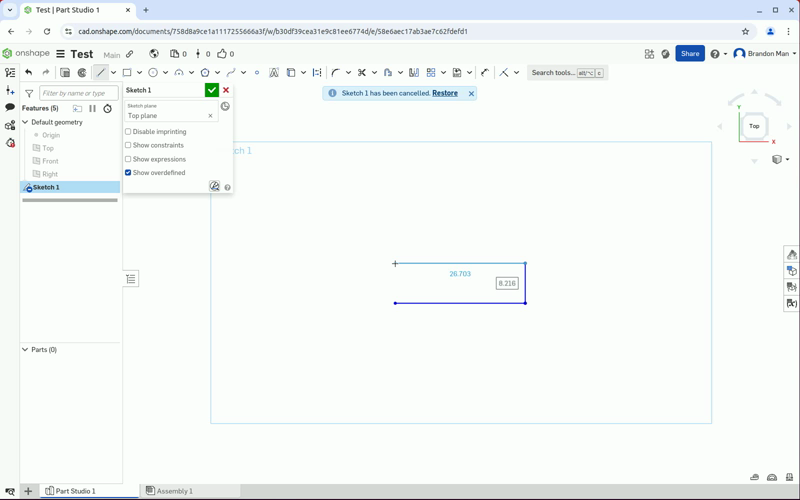
click(395, 263)
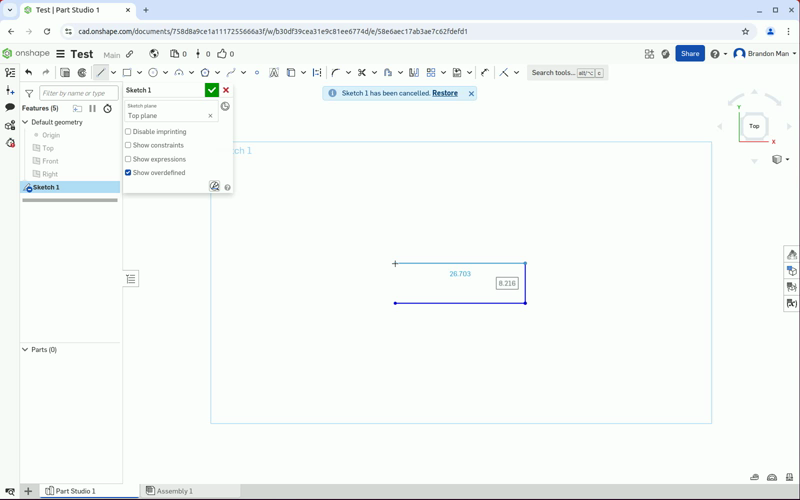
key_up(shift)
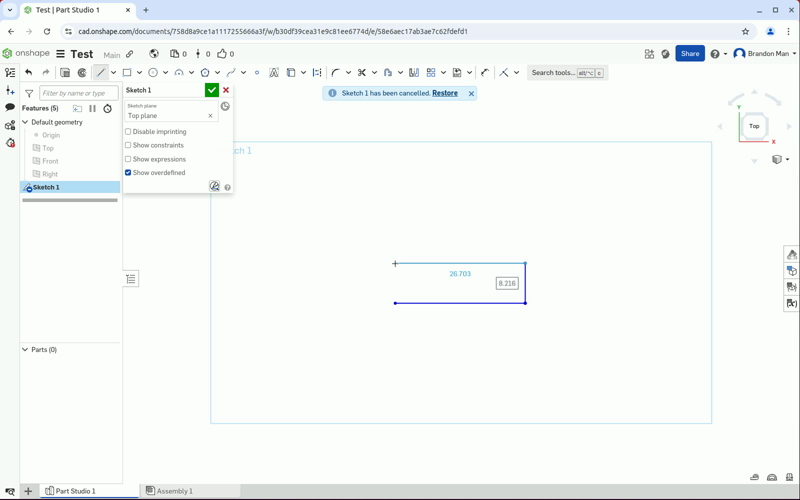
mouse_move(425, 263)
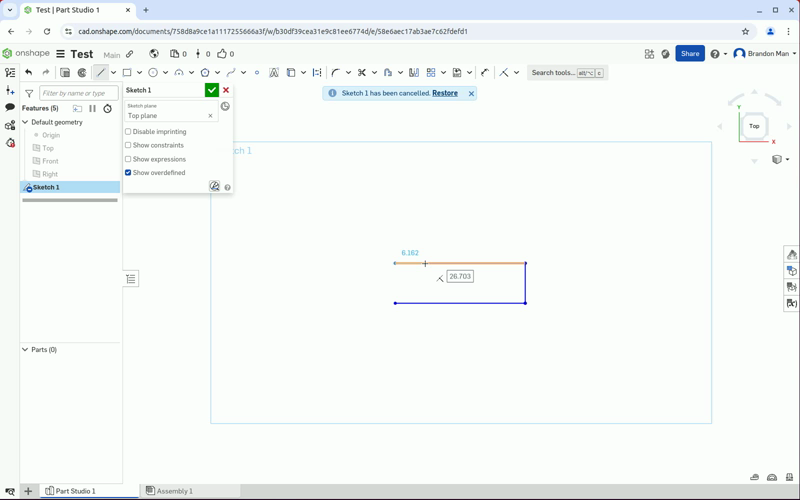
key_down(shift)
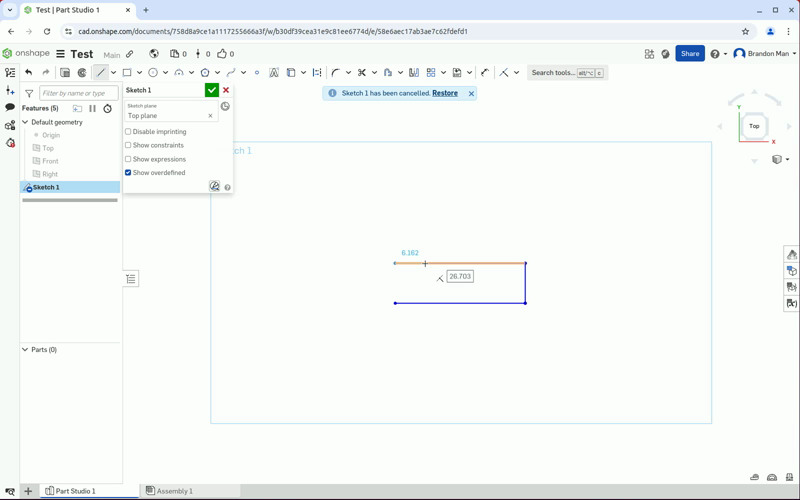
mouse_move(395, 303)
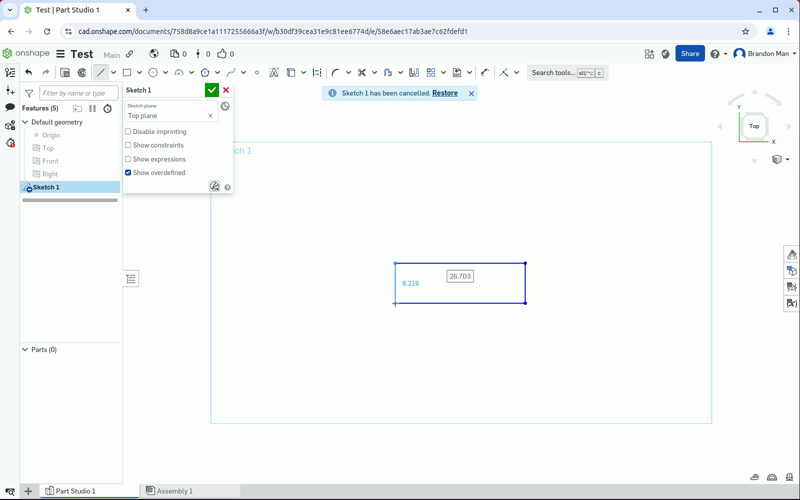
key_up(shift)
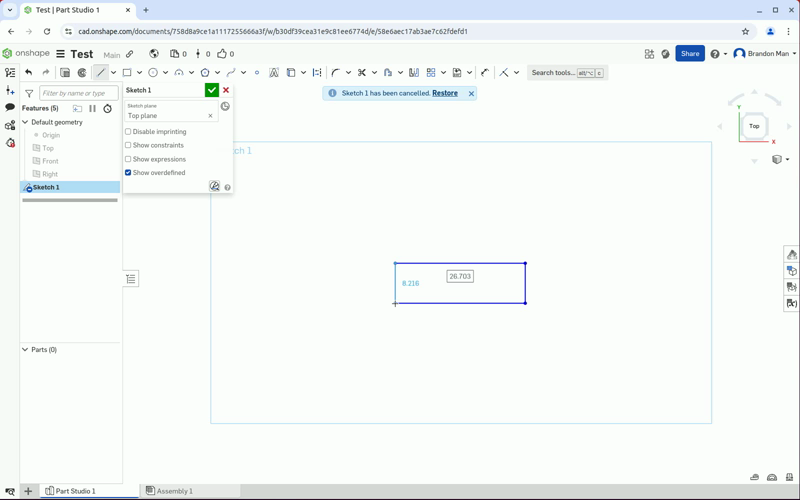
click(395, 303)
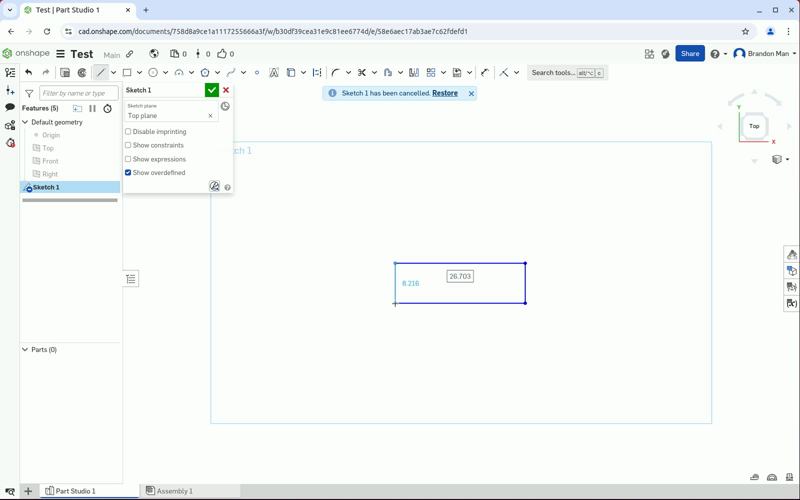
key(esc)
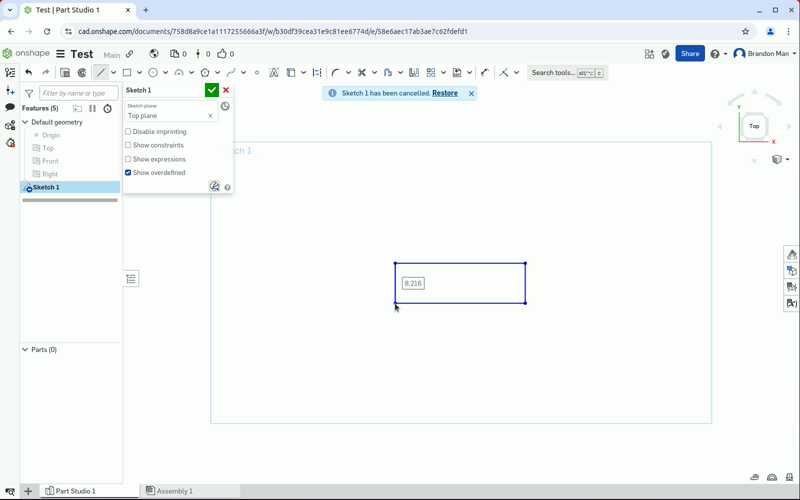
key(c)
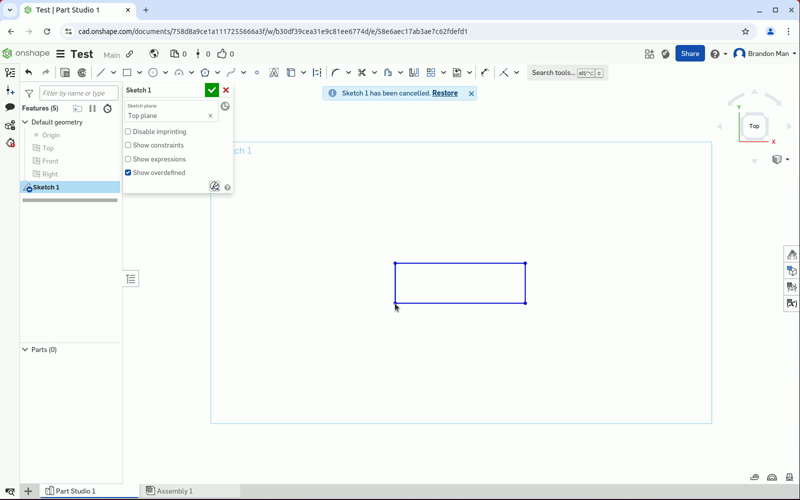
key_down(shift)
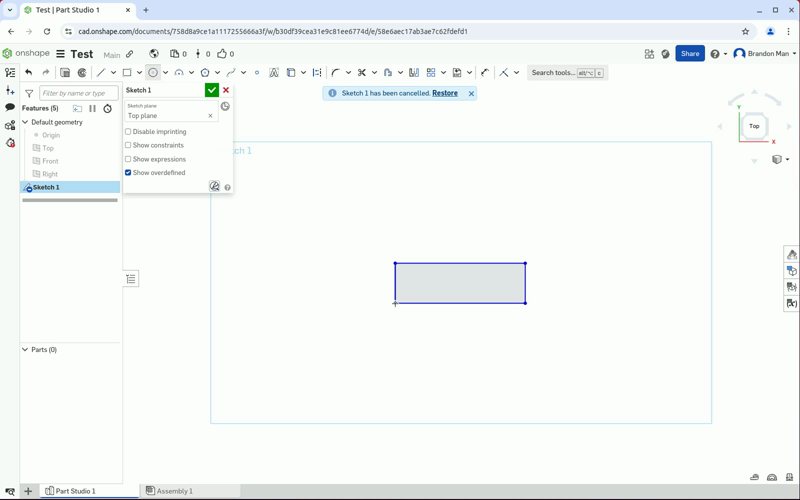
mouse_move(415, 282)
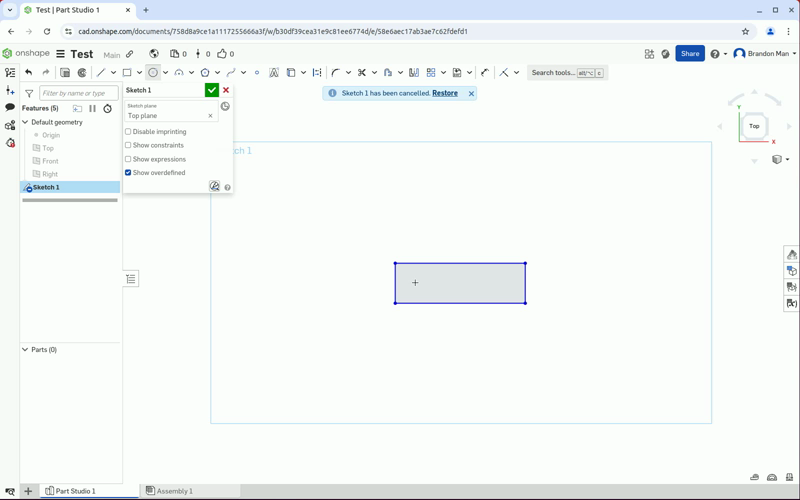
click(415, 282)
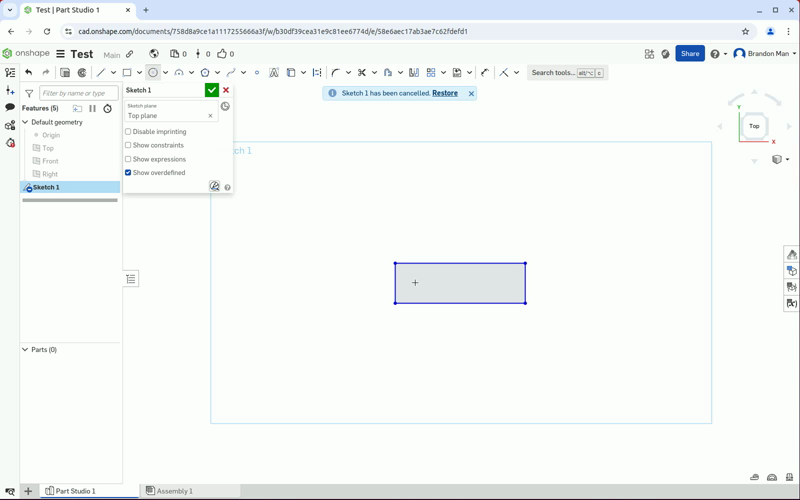
key_up(shift)
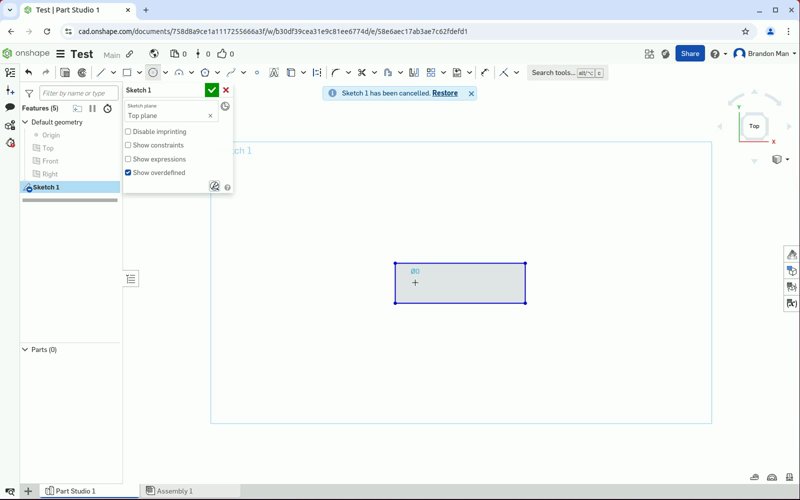
mouse_move(426, 282)
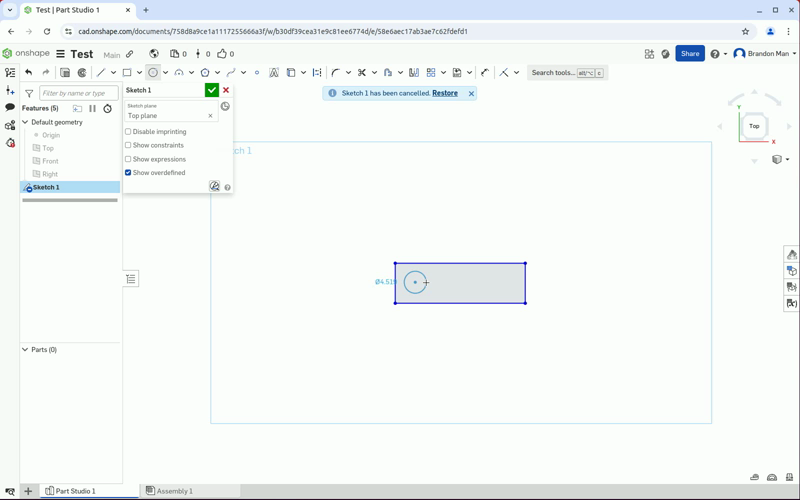
click(426, 282)
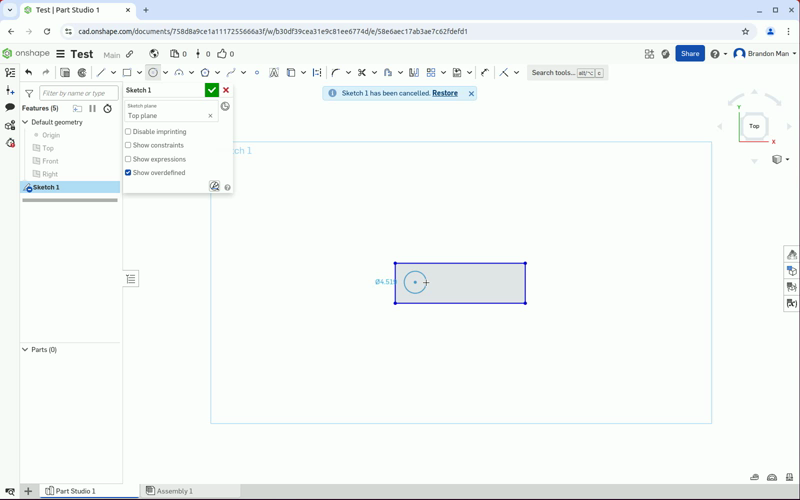
key(esc)
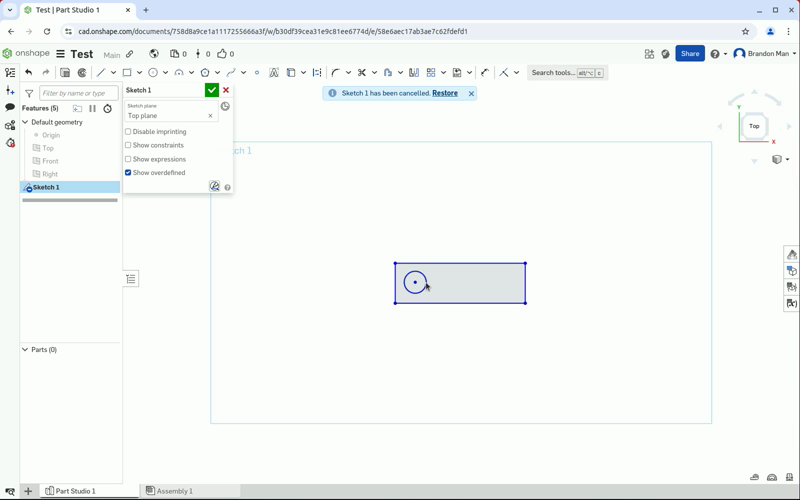
key(c)
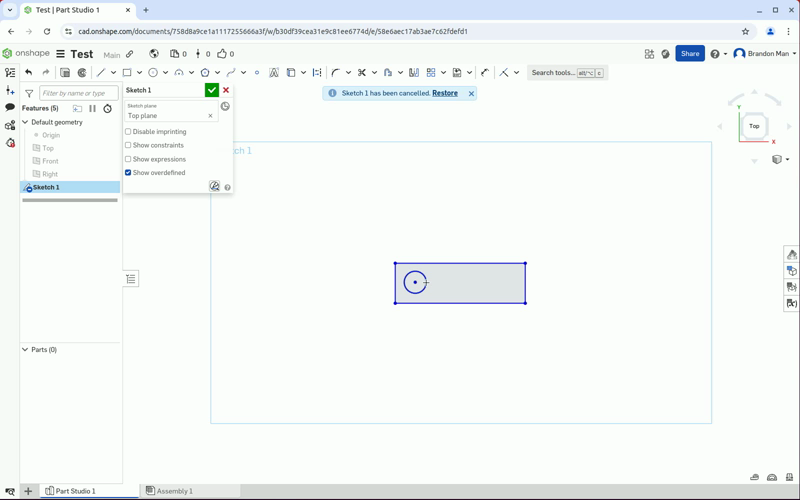
key_down(shift)
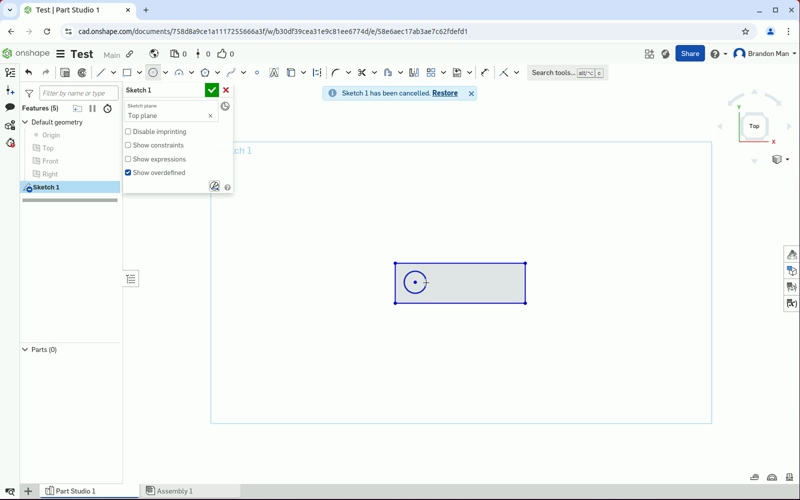
mouse_move(504, 282)
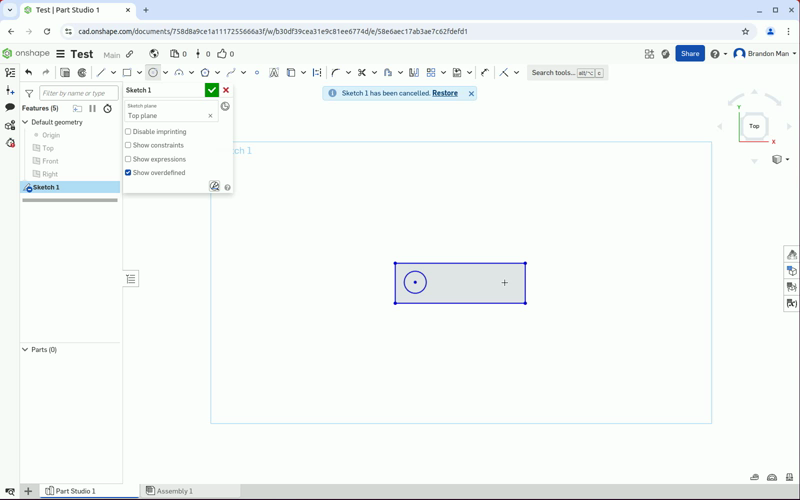
click(504, 282)
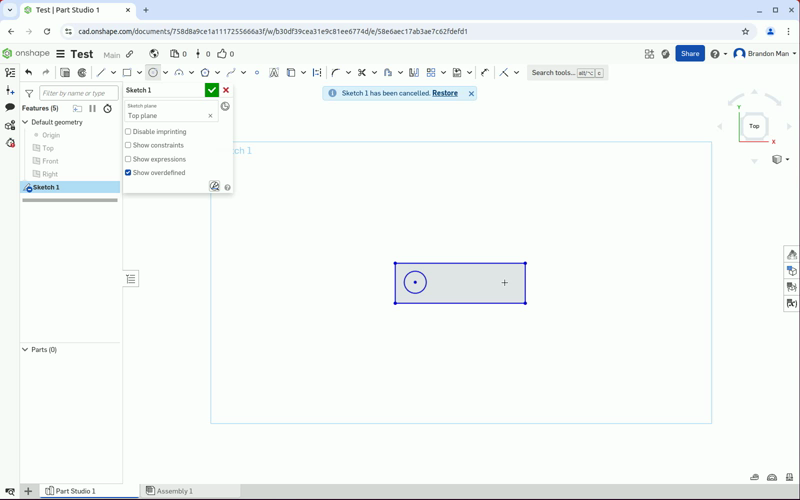
key_up(shift)
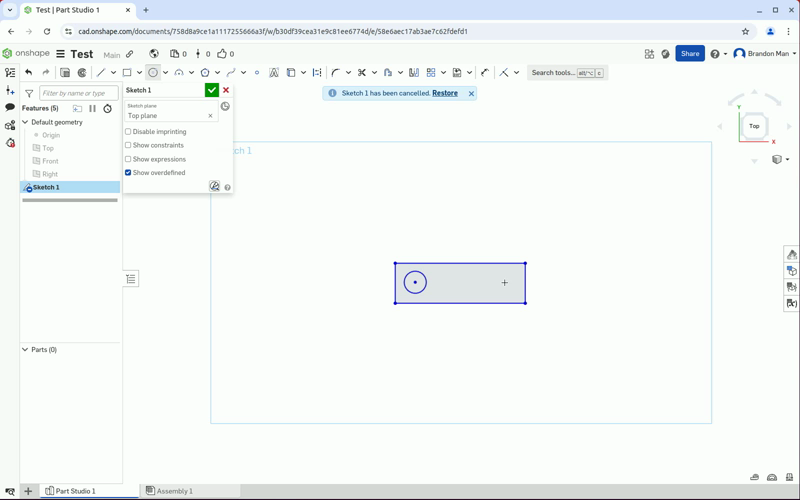
mouse_move(515, 282)
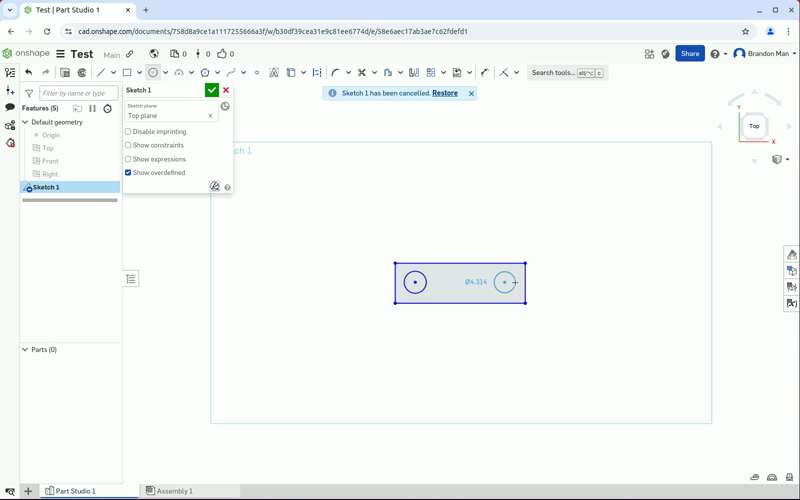
click(515, 282)
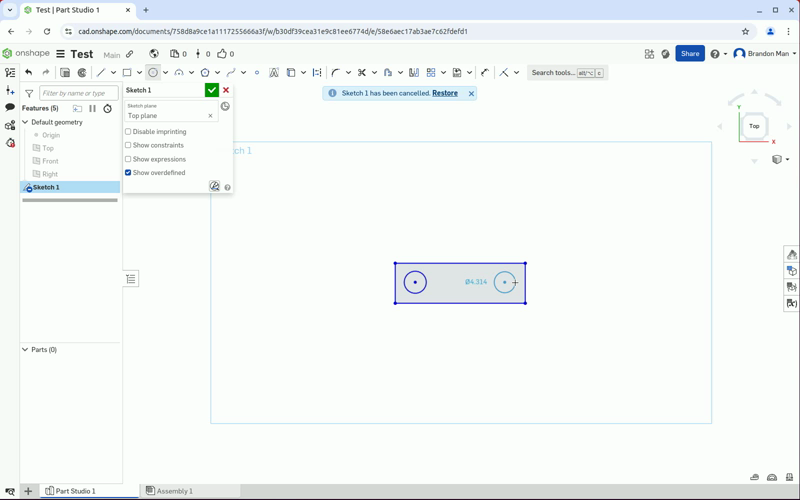
key(esc)
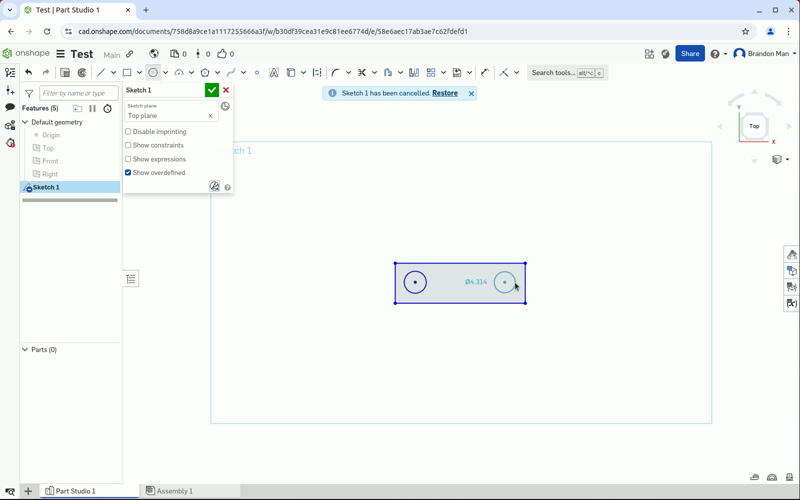
mouse_move(454, 271)
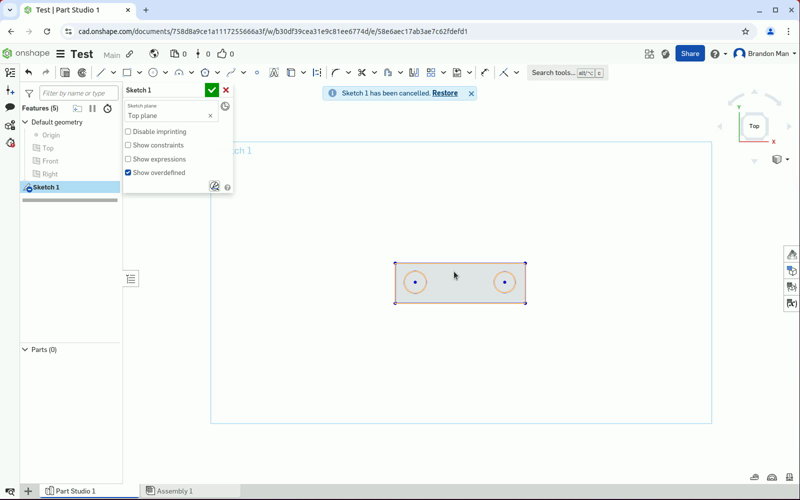
click(454, 271)
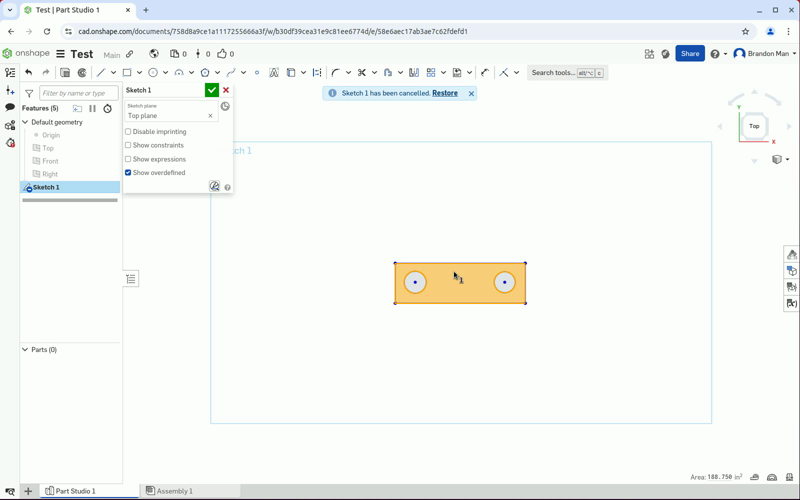
mouse_move(73, 352)
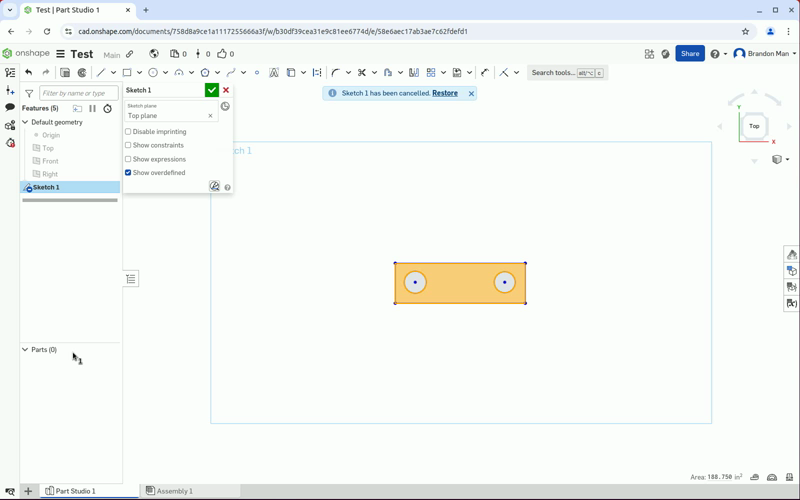
key(shift+y)
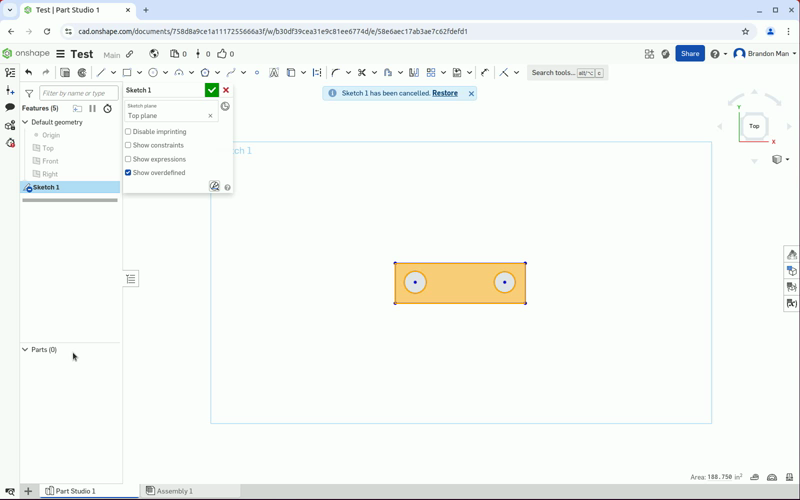
key(shift+e)
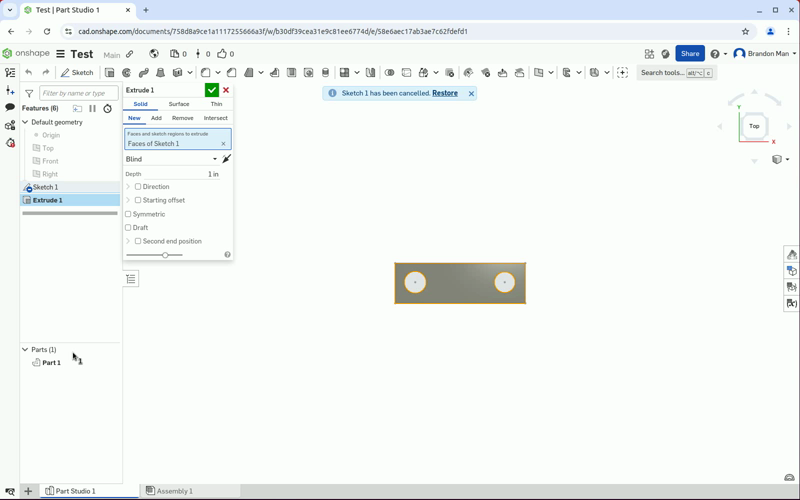
mouse_move(143, 106)
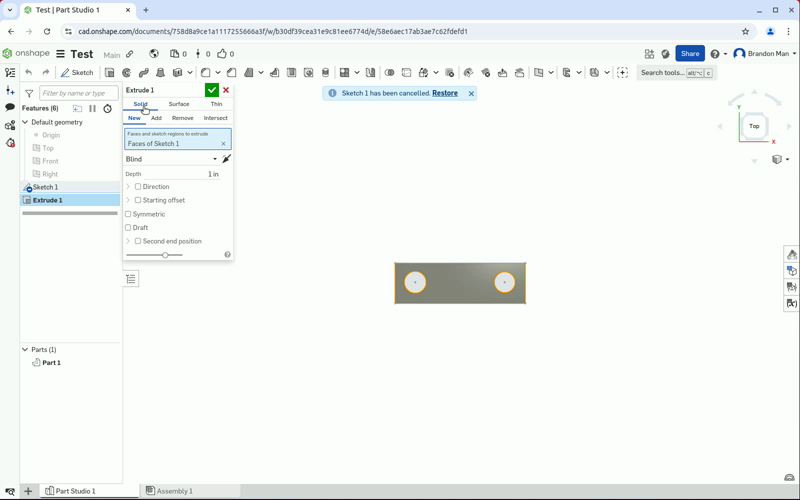
click(143, 106)
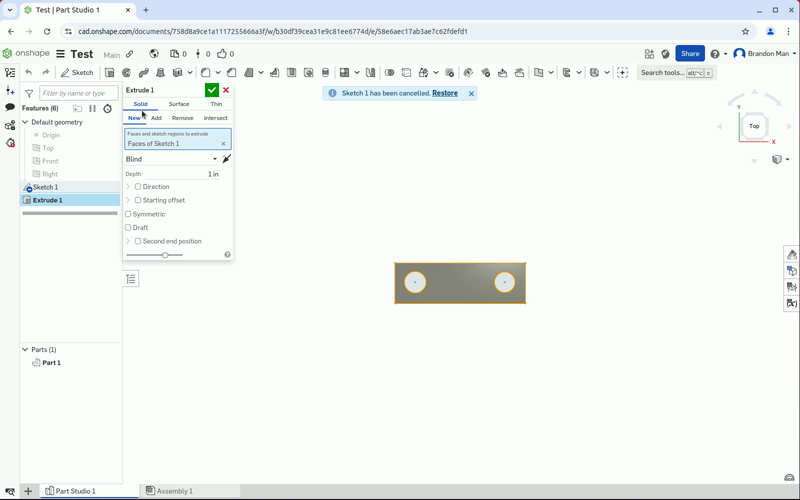
mouse_move(137, 120)
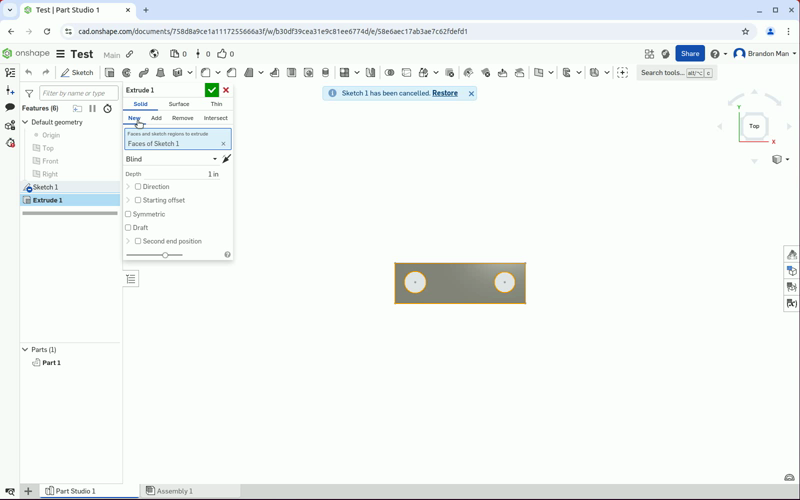
click(137, 120)
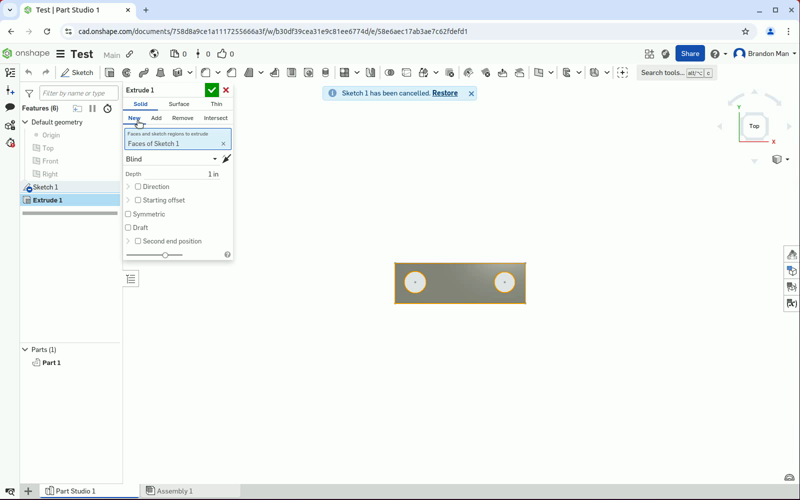
key(tab, 4)
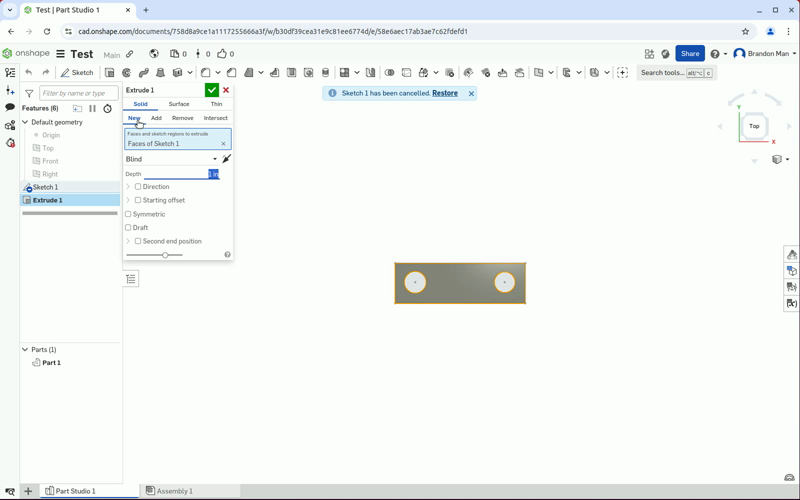
text(1.926)
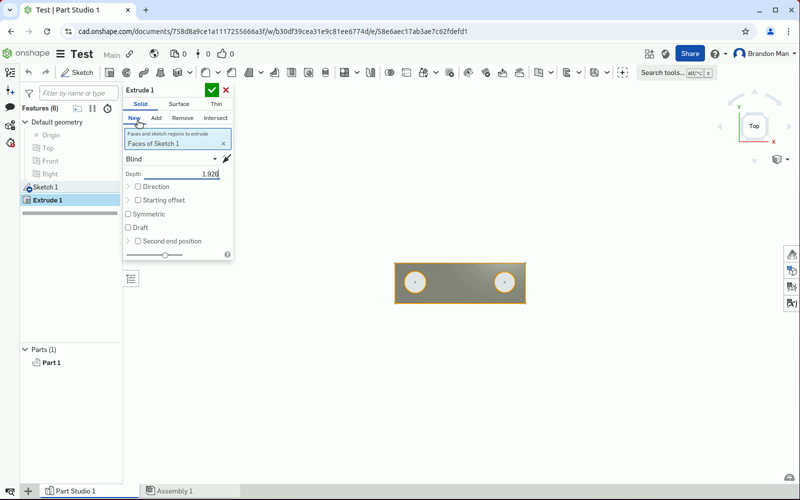
key(enter)
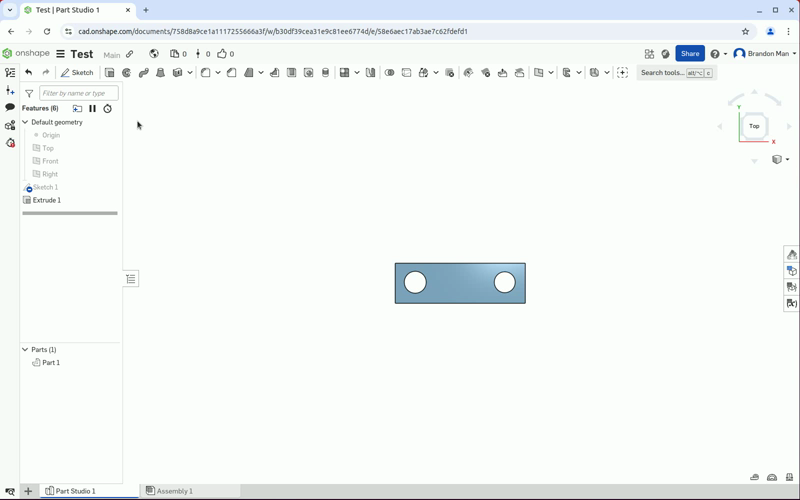
key(shift+h)
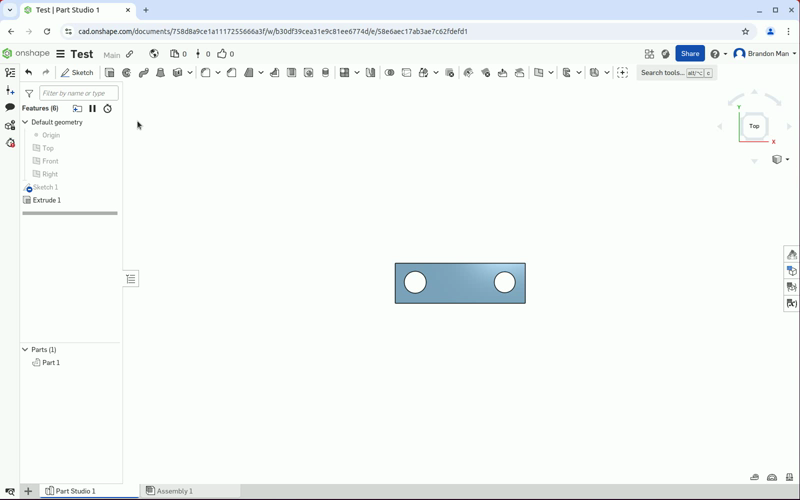
key(shift+h)
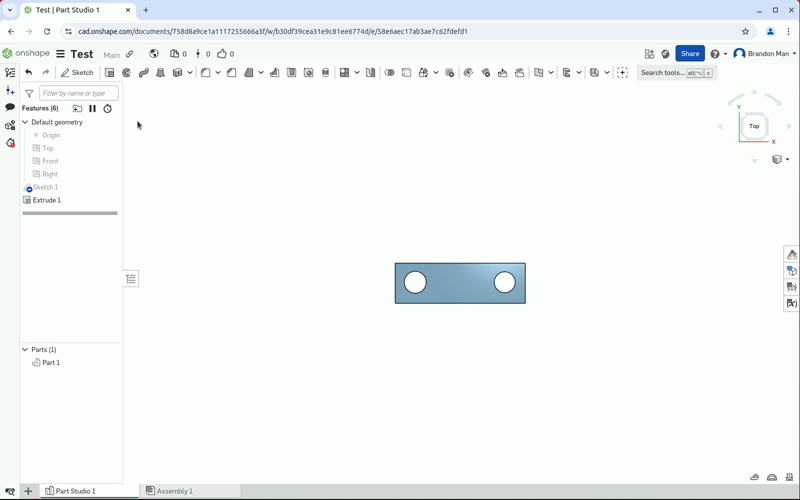
mouse_move(73, 189)
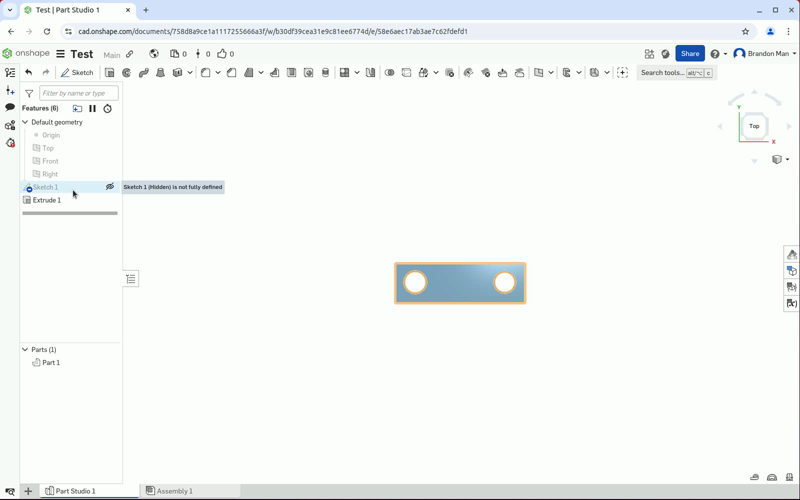
click(73, 189)
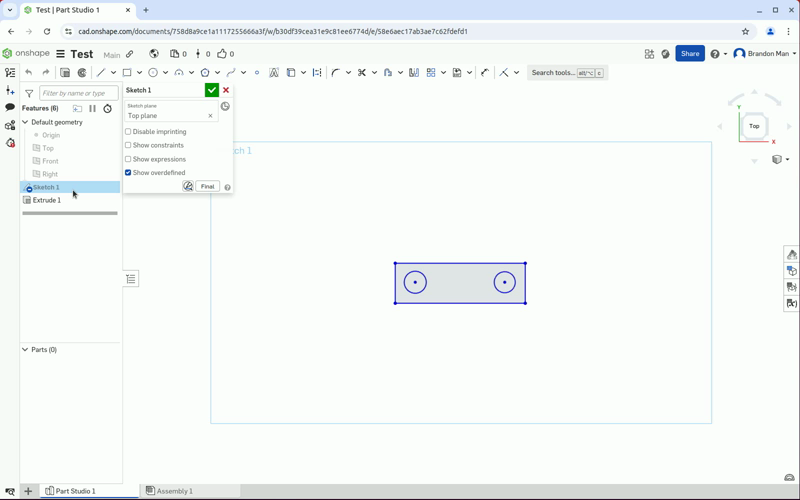
mouse_move(229, 92)
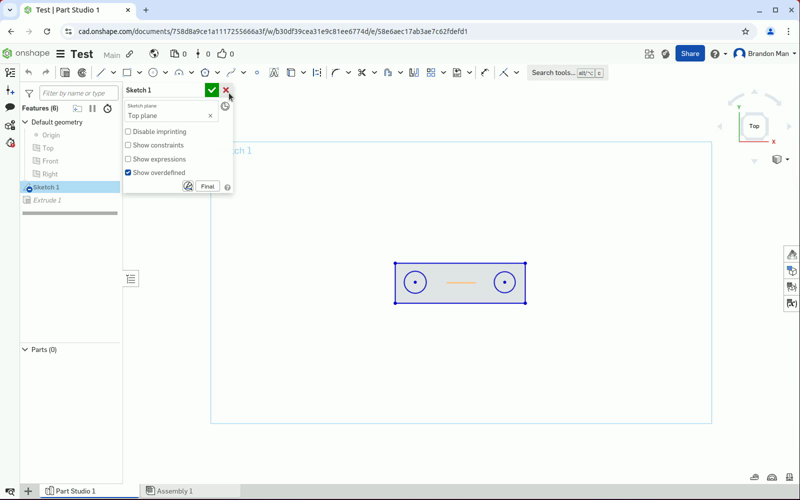
click(229, 92)
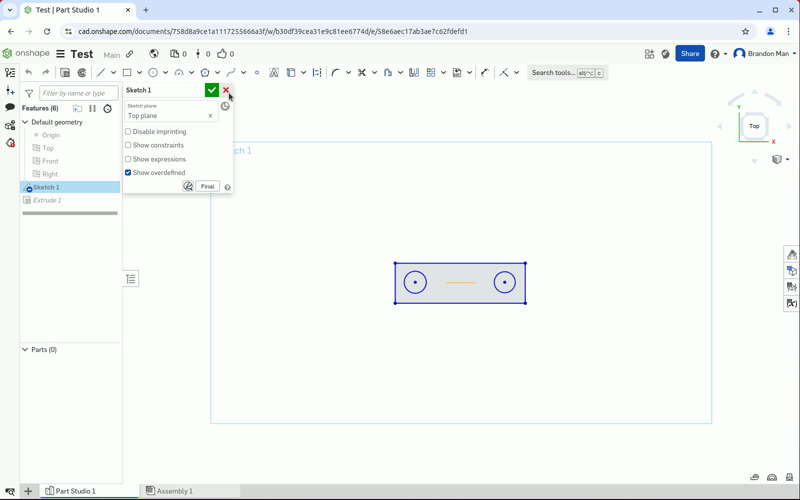
key(shift+s)
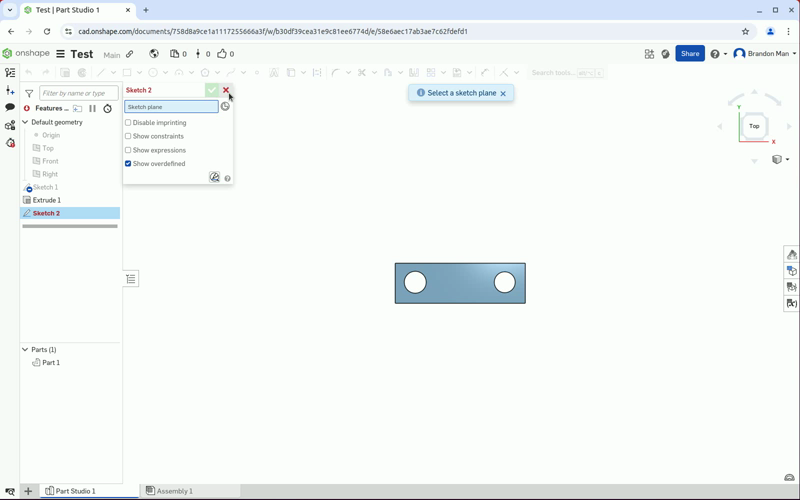
mouse_move(73, 150)
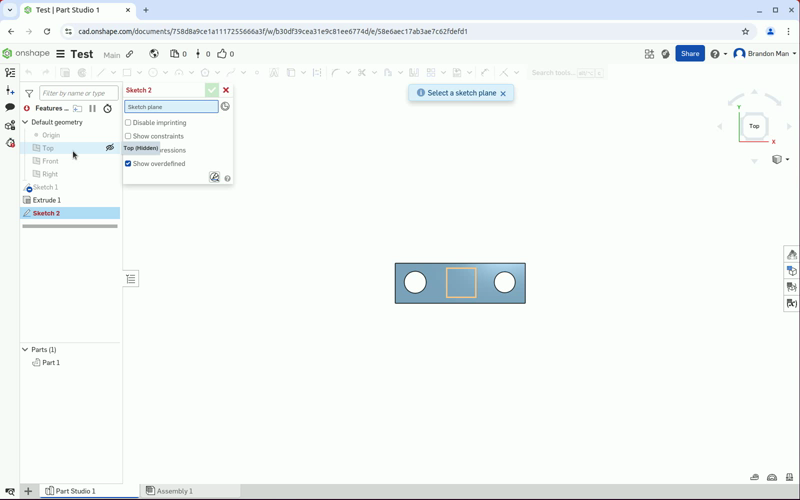
click(73, 150)
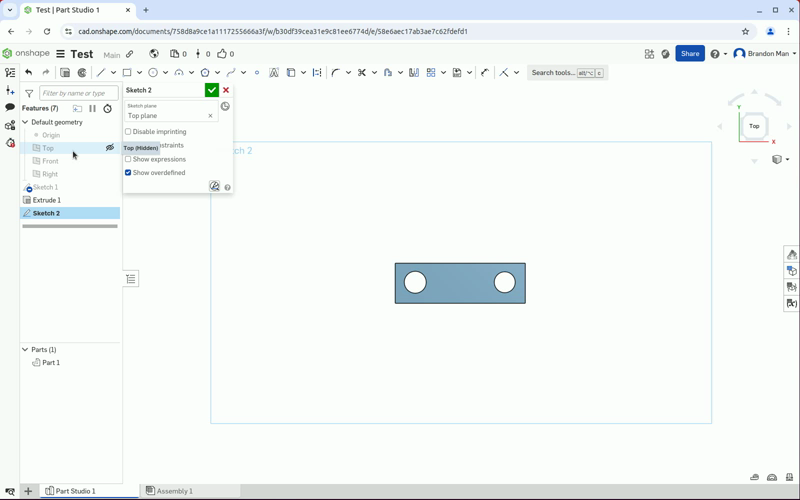
mouse_move(73, 352)
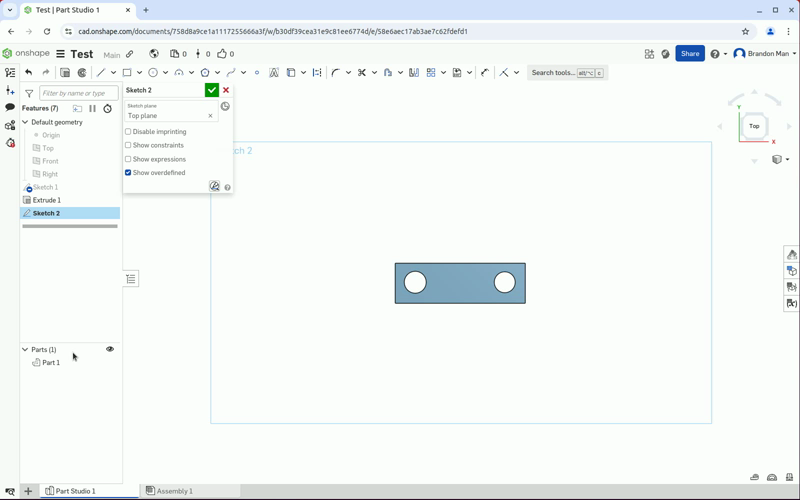
key(y)
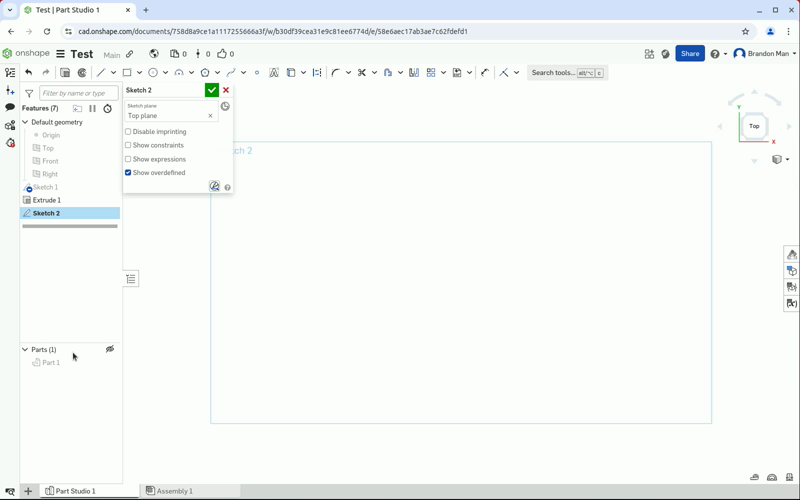
key(c)
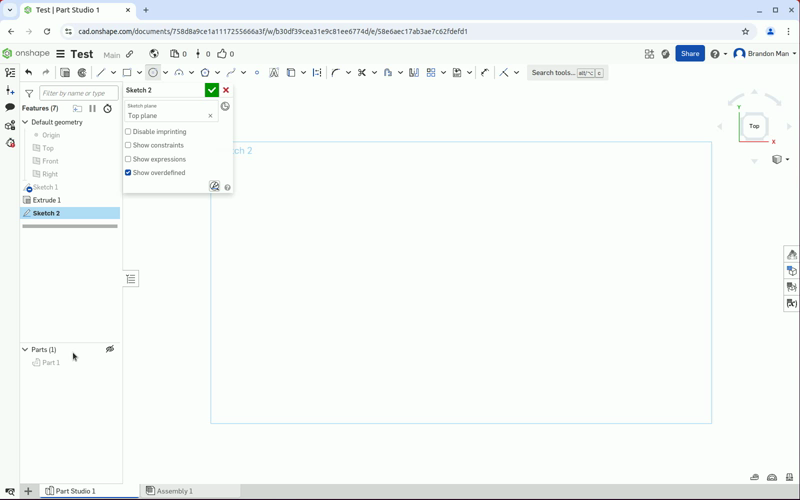
key_down(shift)
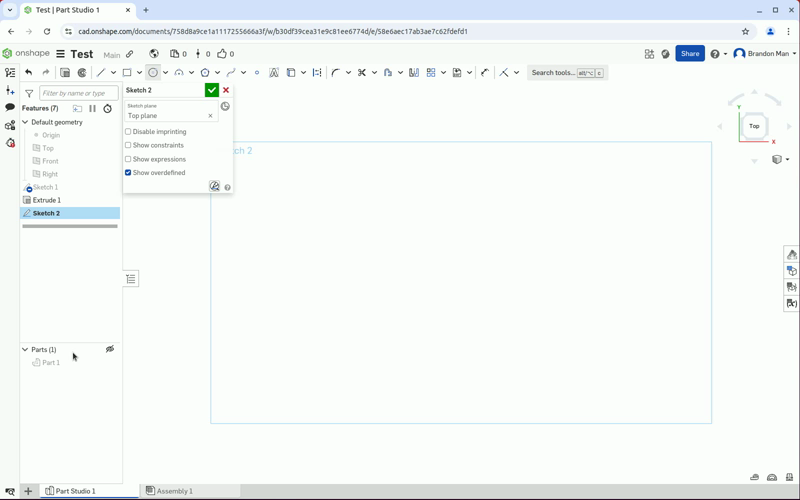
mouse_move(506, 282)
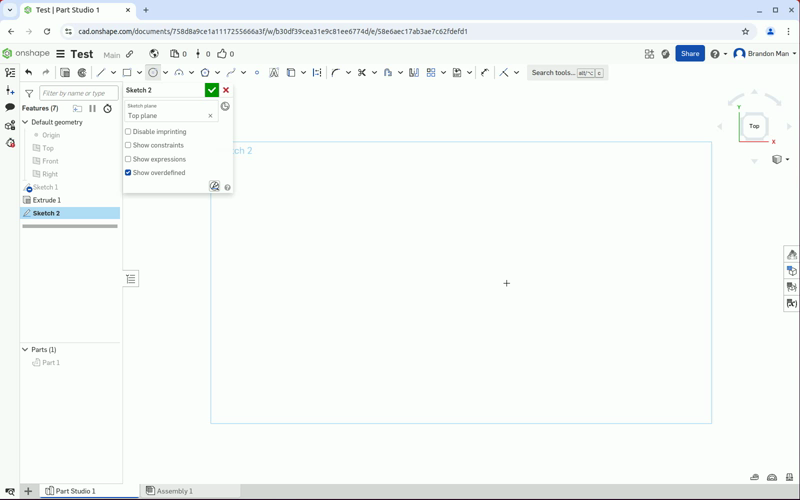
click(506, 282)
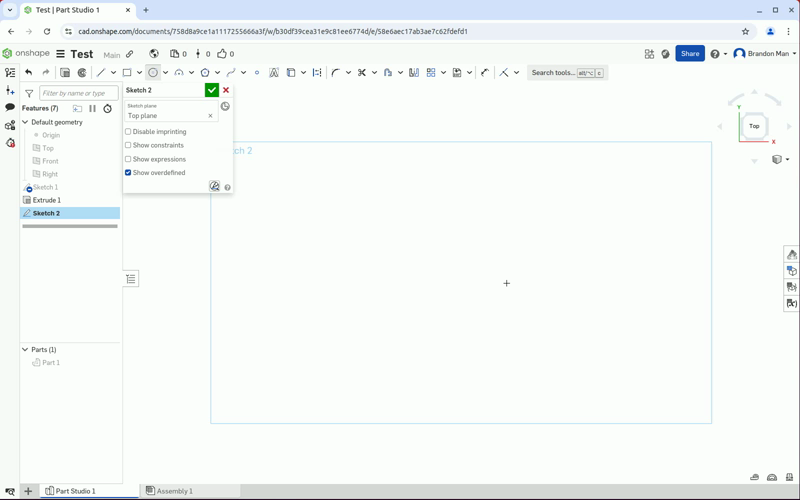
key_up(shift)
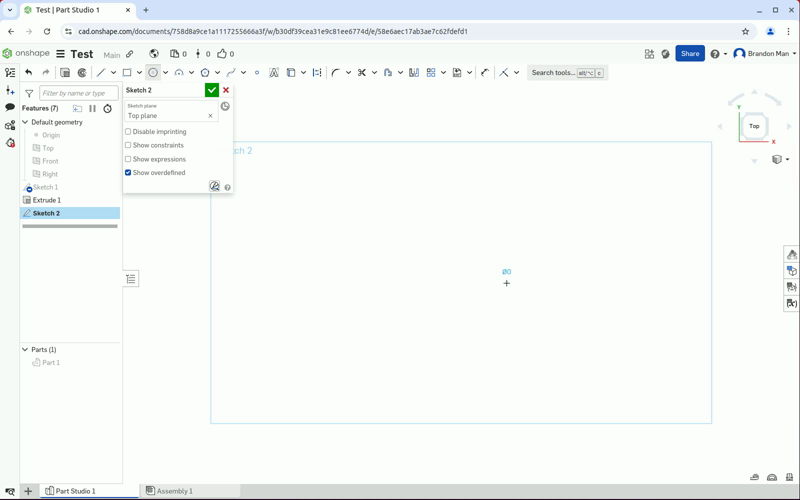
mouse_move(518, 282)
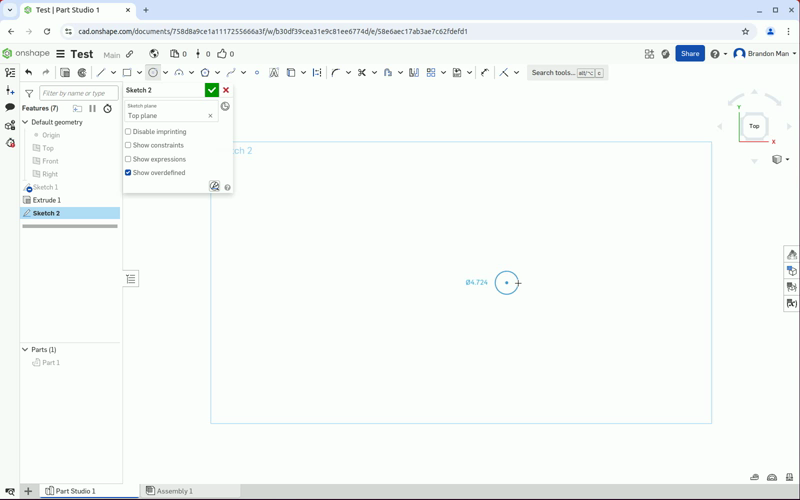
click(518, 282)
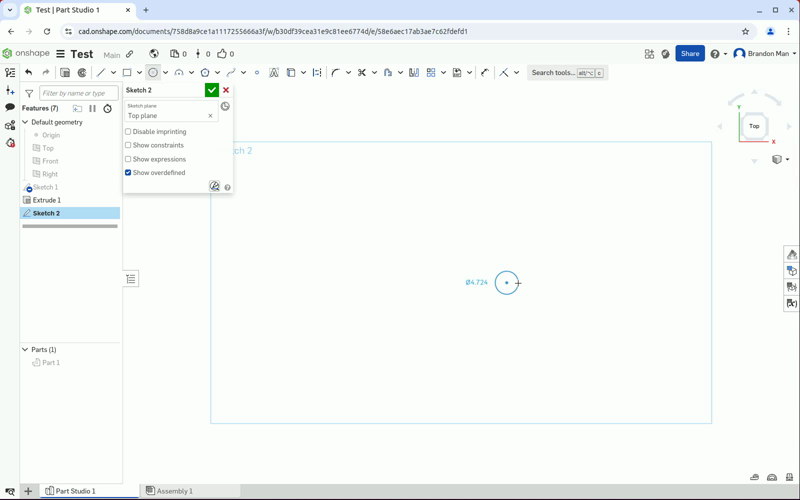
key(esc)
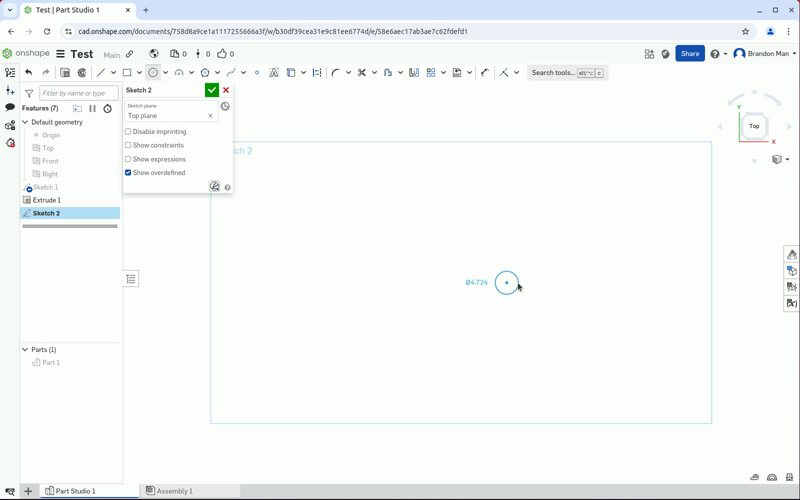
mouse_move(509, 283)
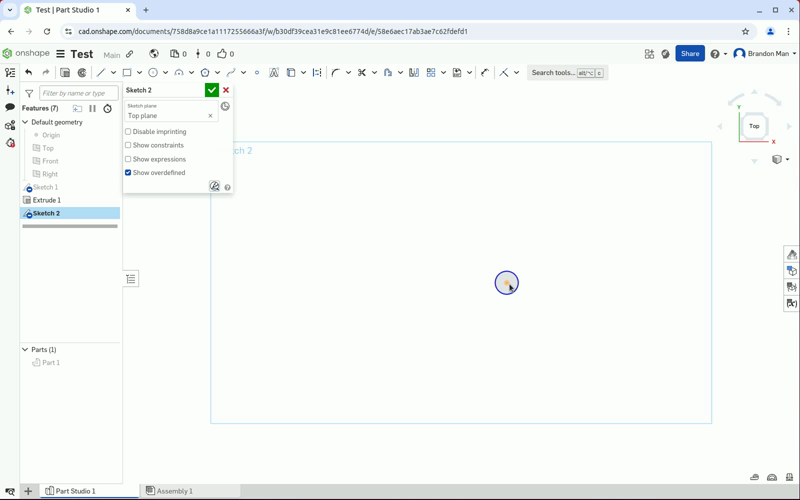
scroll(6)
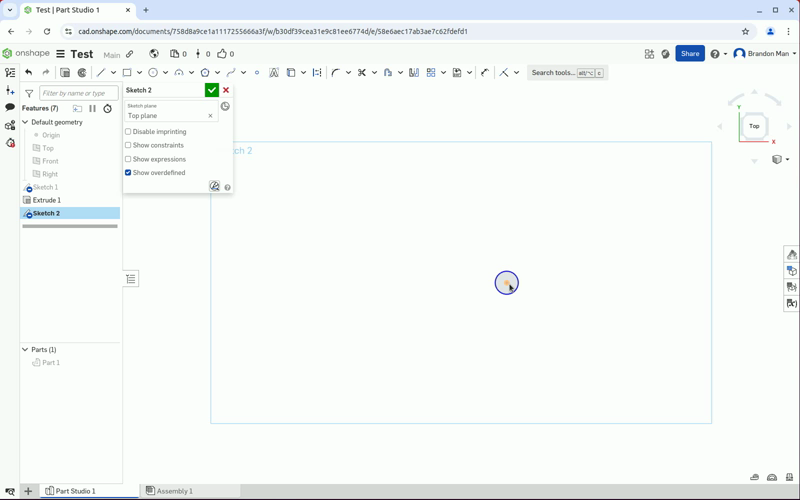
scroll(6)
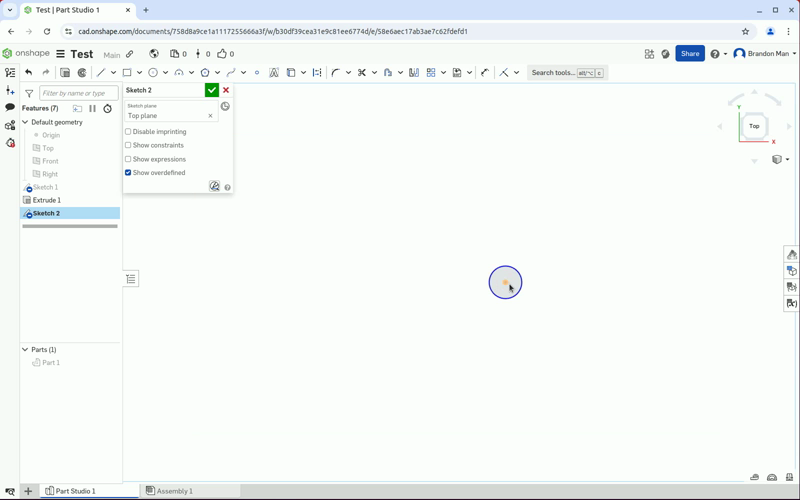
scroll(6)
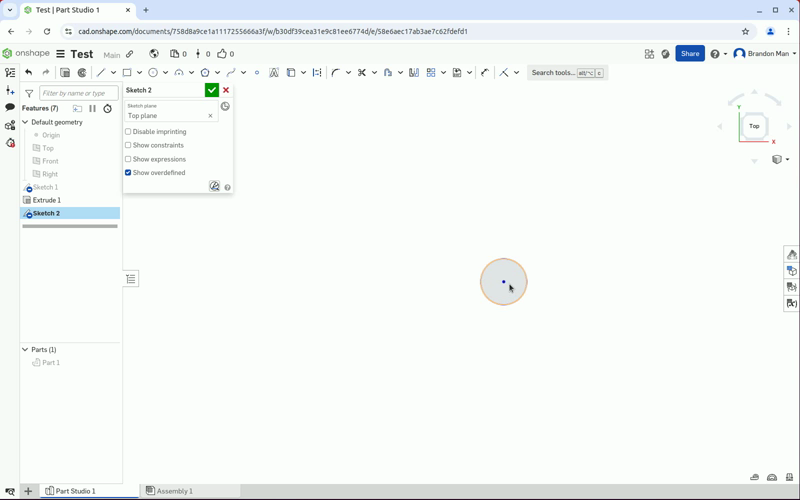
scroll(6)
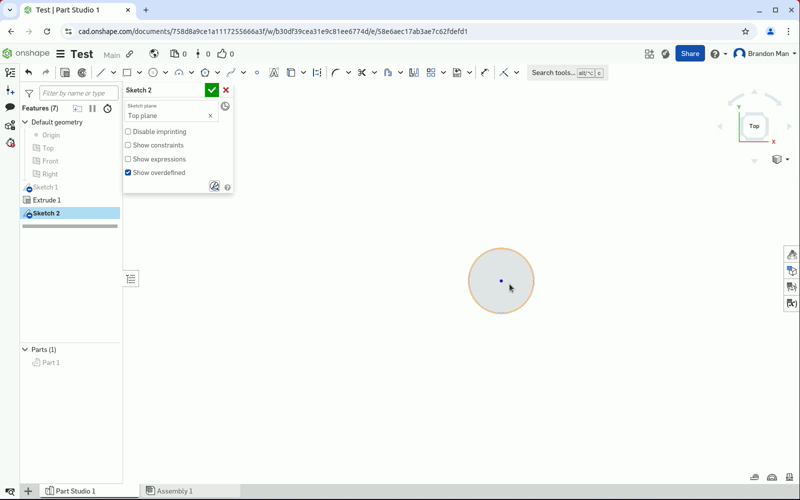
scroll(6)
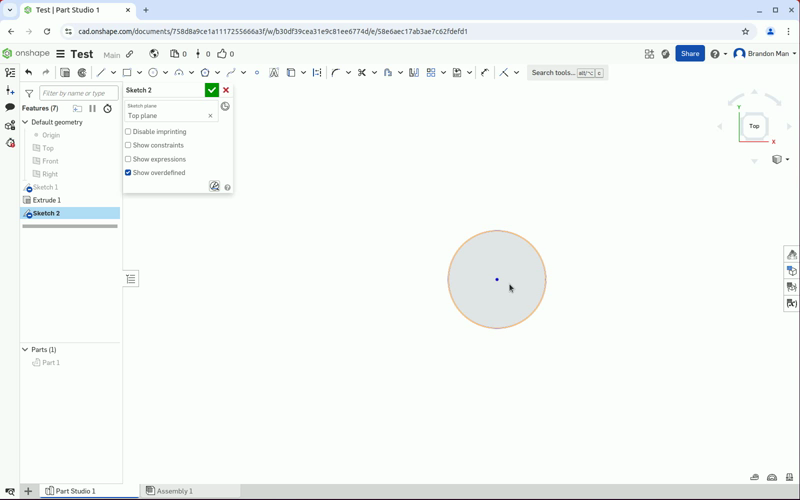
scroll(6)
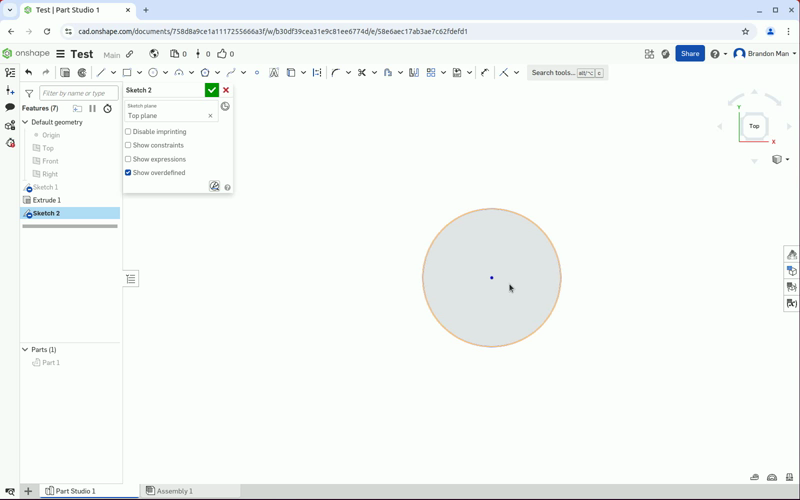
scroll(6)
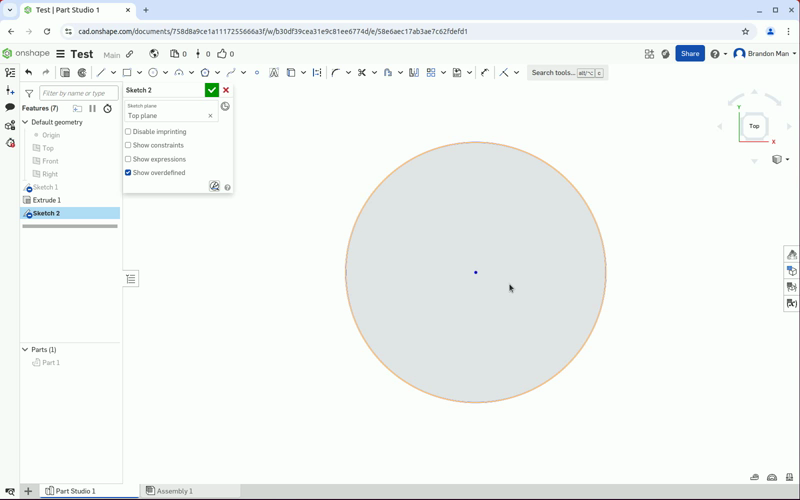
click(509, 283)
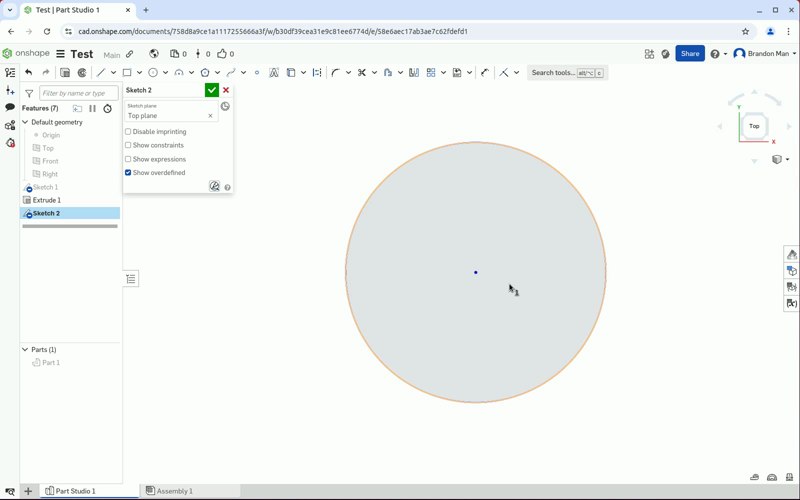
scroll(-6)
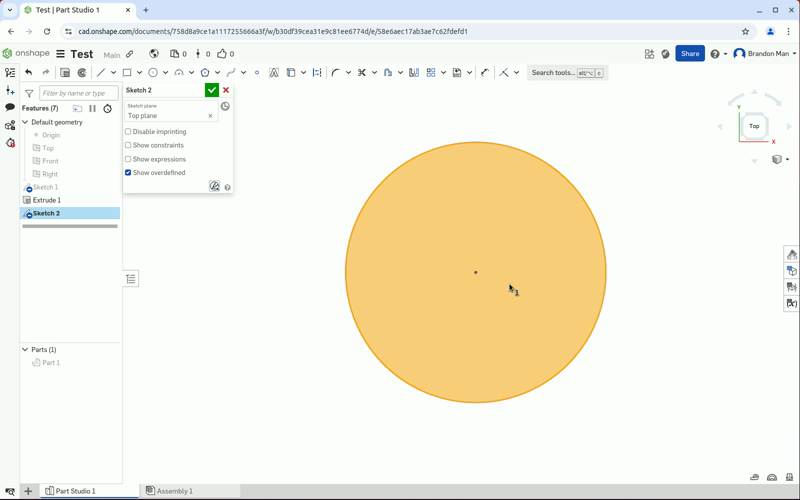
scroll(-6)
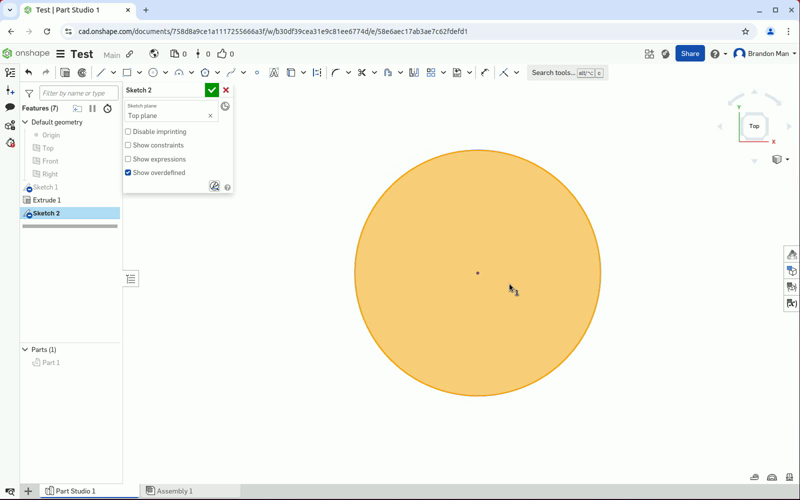
scroll(-6)
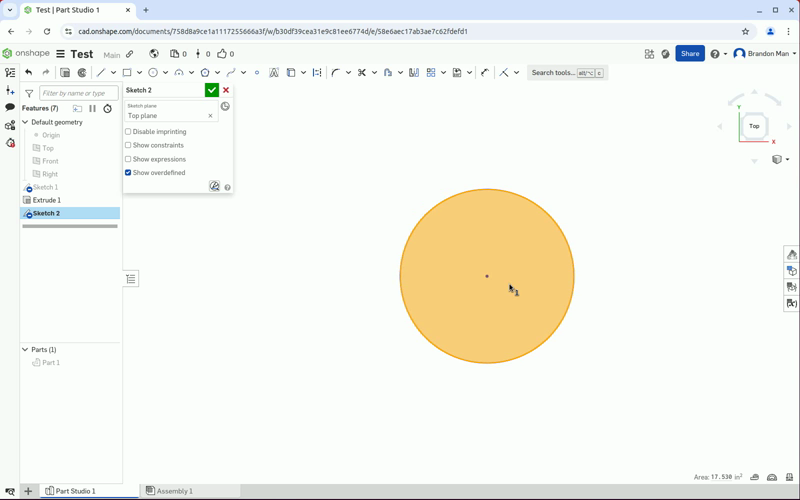
scroll(-6)
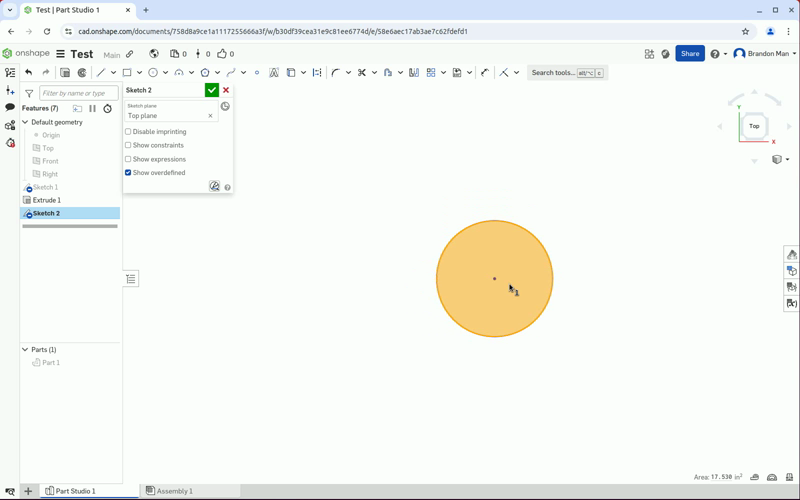
scroll(-6)
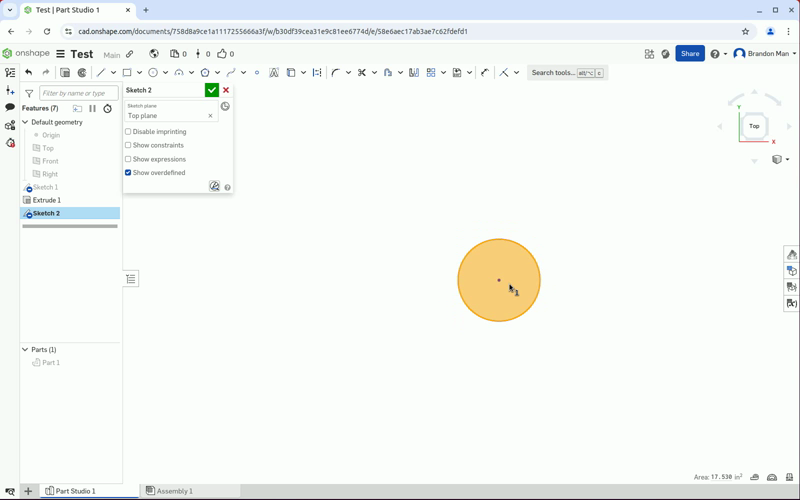
scroll(-6)
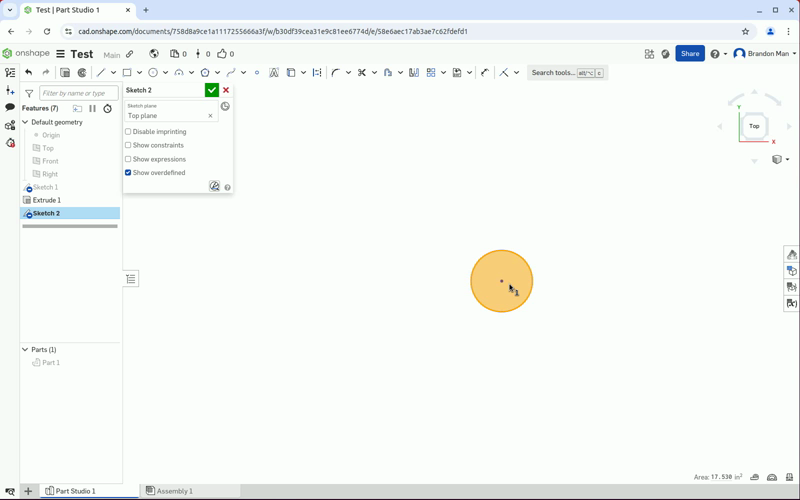
scroll(-6)
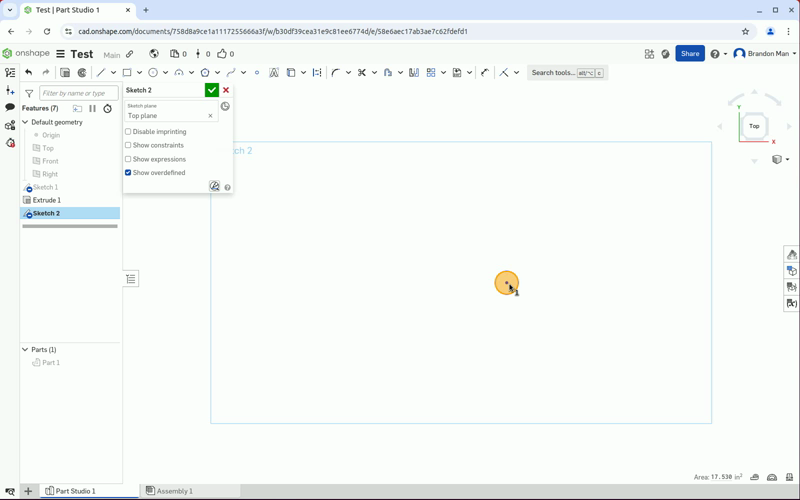
mouse_move(73, 352)
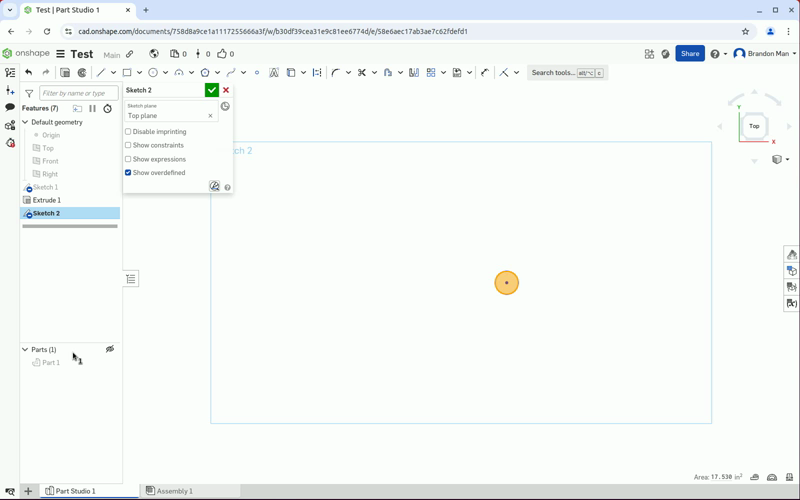
key(shift+y)
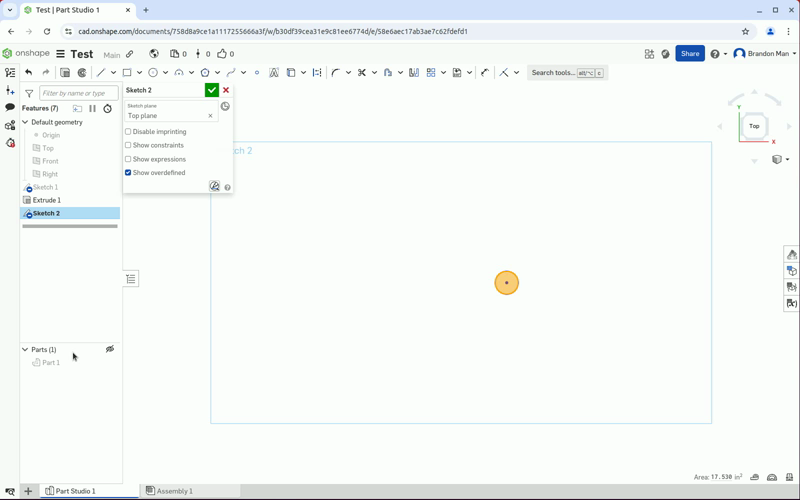
key(shift+e)
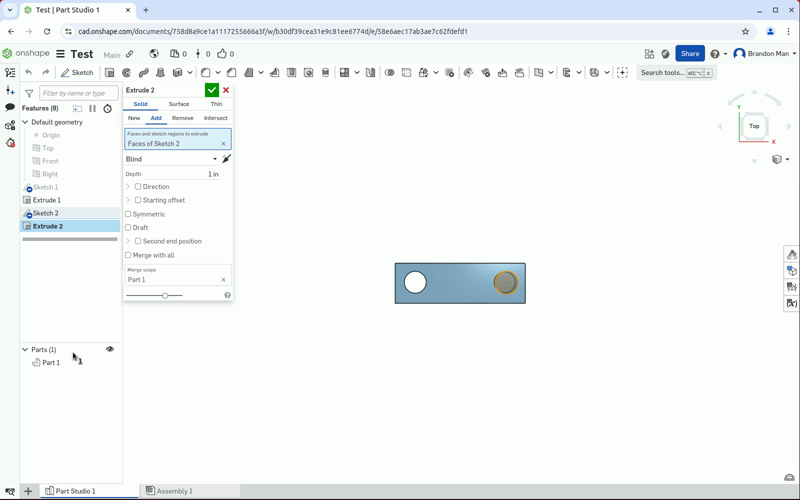
mouse_move(143, 106)
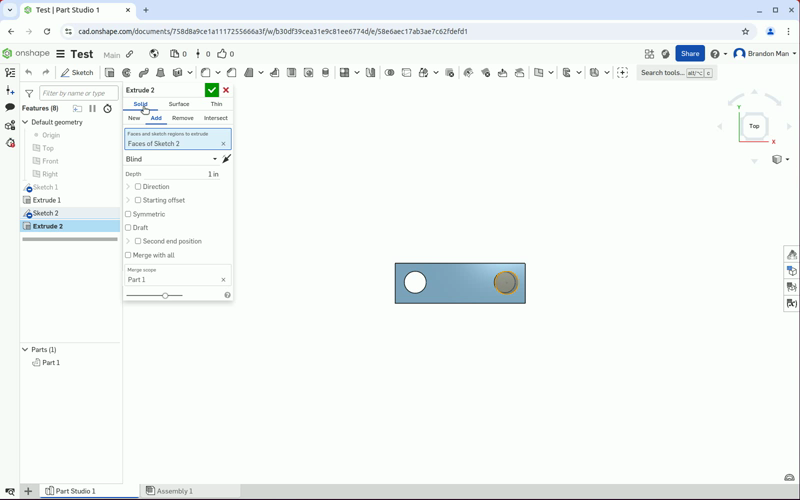
click(143, 106)
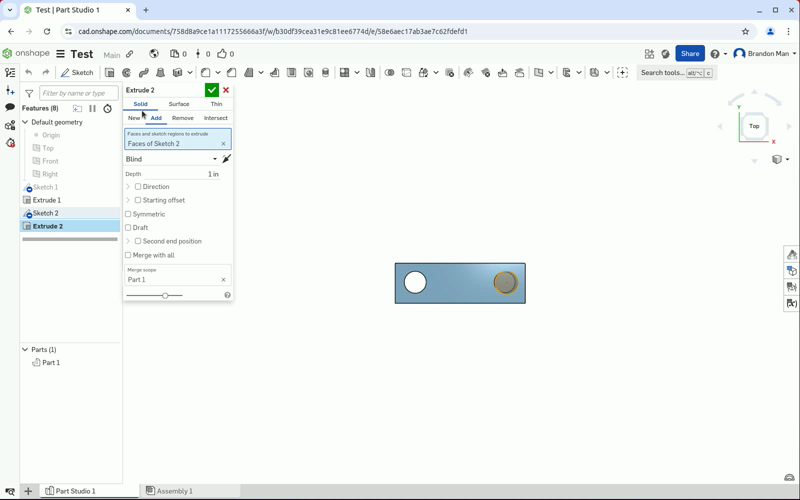
mouse_move(137, 120)
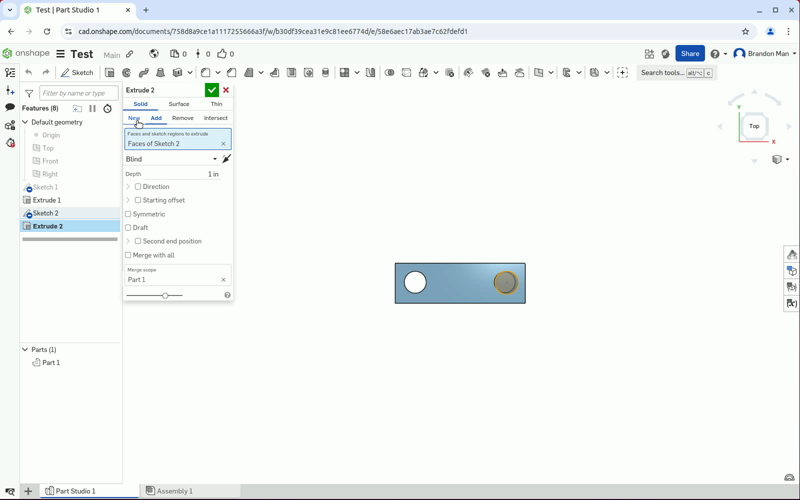
click(137, 120)
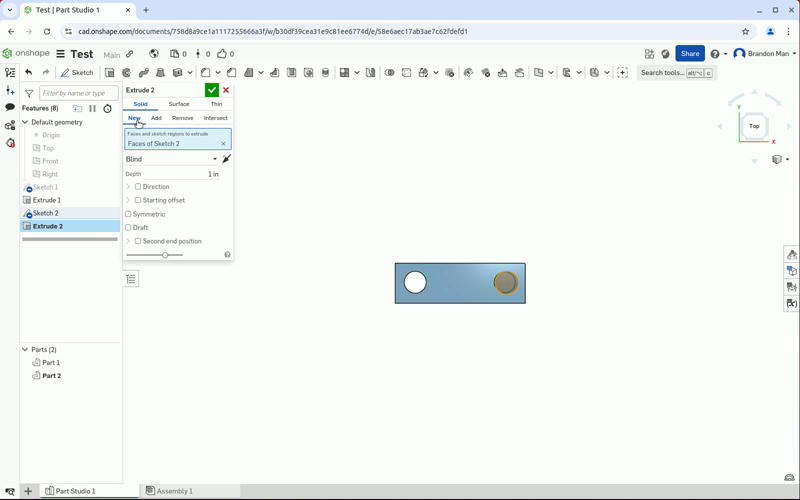
key(tab, 4)
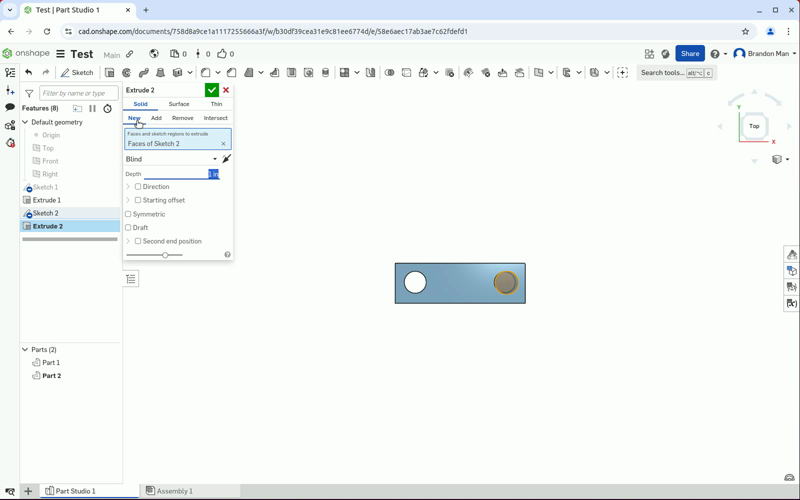
text(23.108)
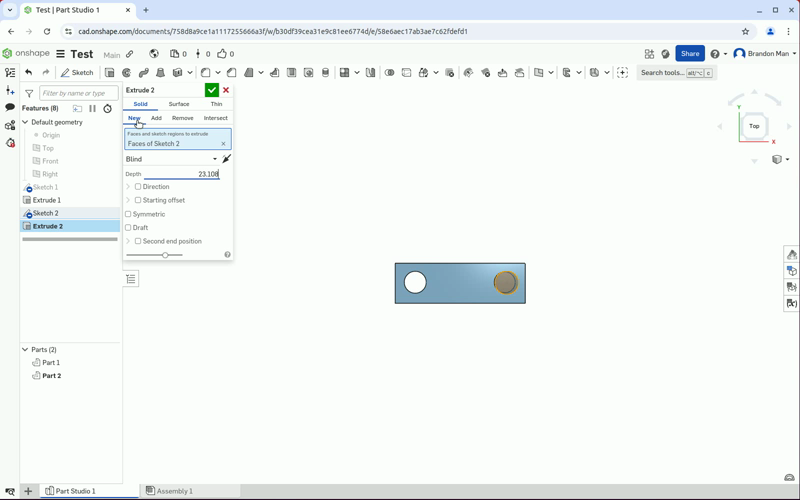
key(enter)
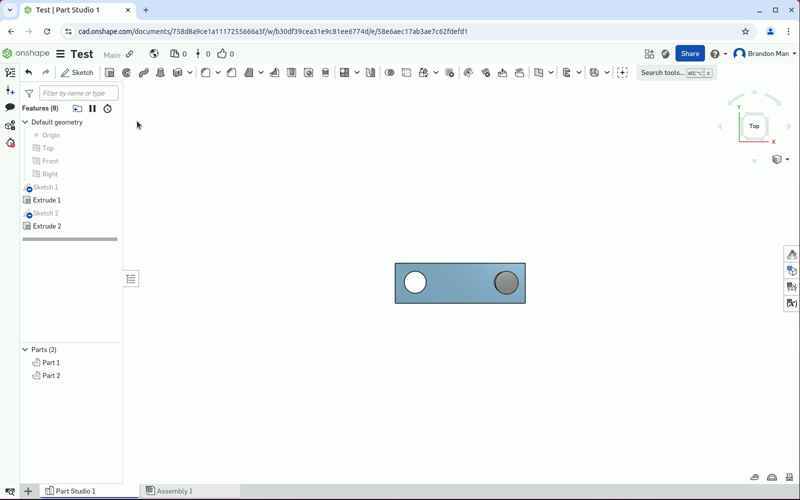
key(shift+h)
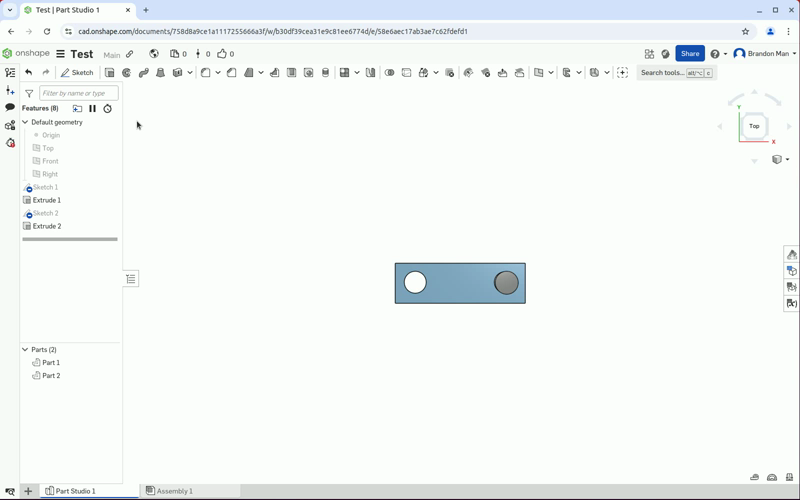
key(shift+h)
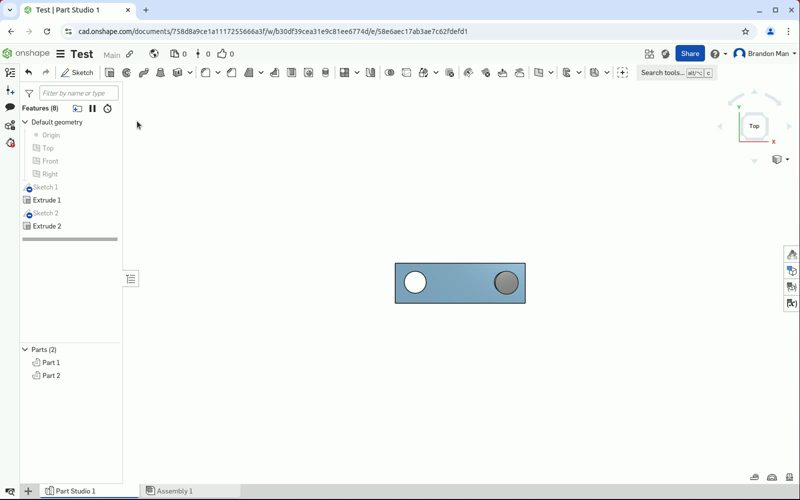
mouse_move(73, 189)
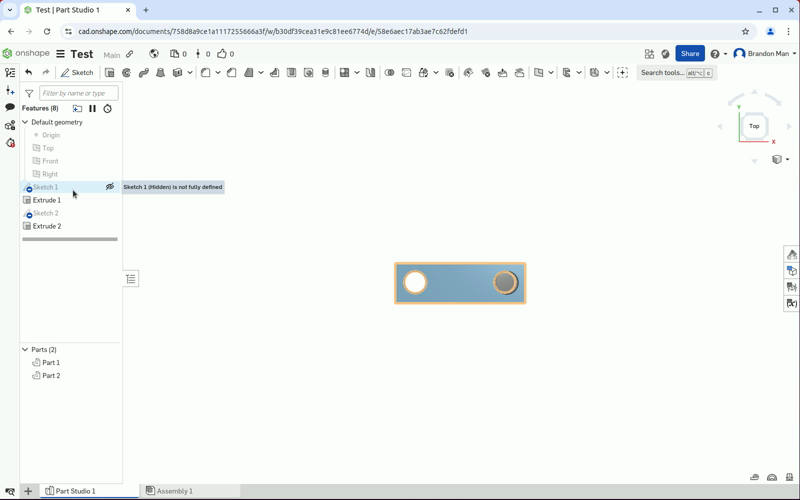
click(73, 189)
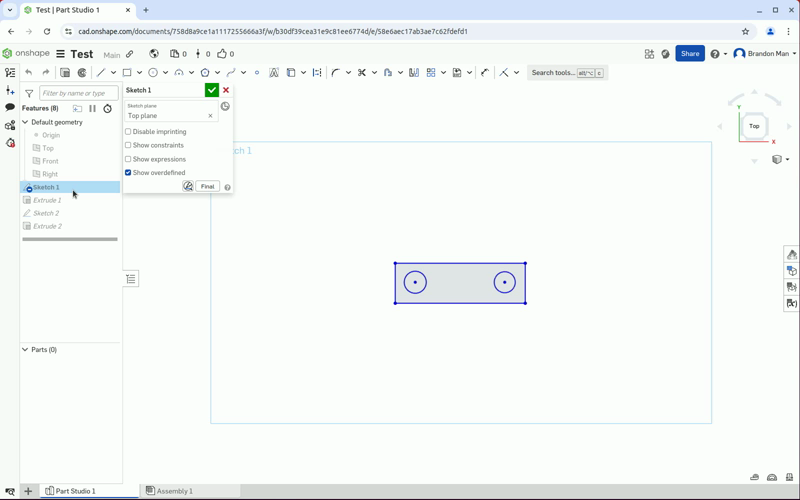
mouse_move(229, 92)
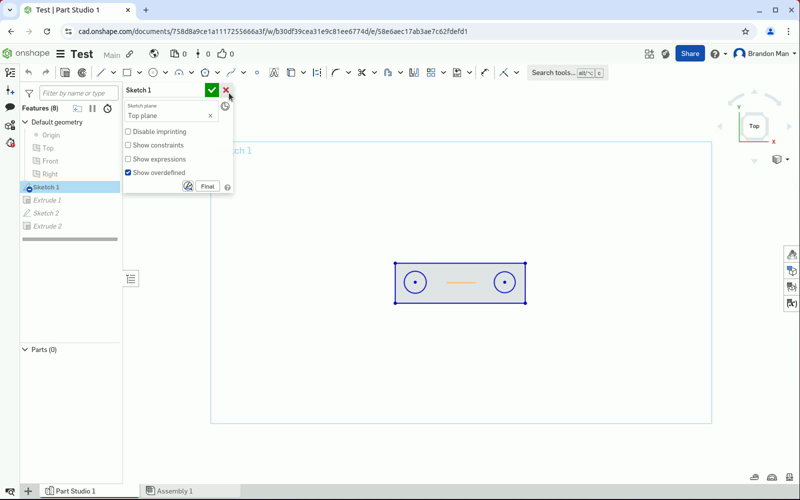
click(229, 92)
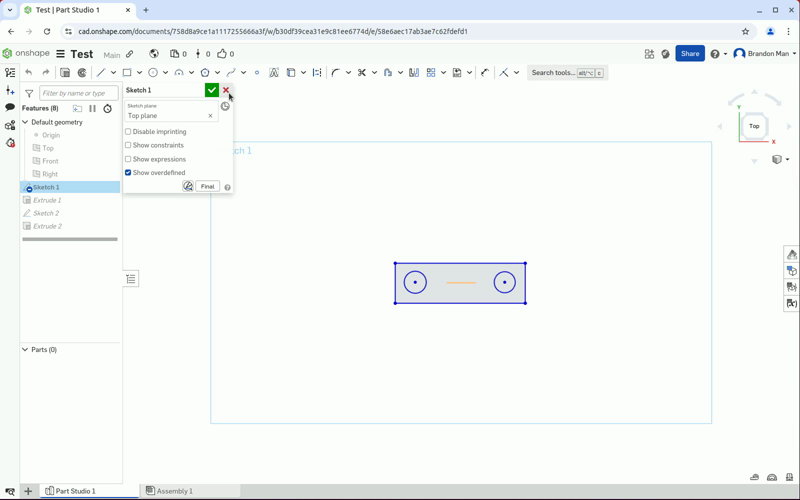
key(shift+s)
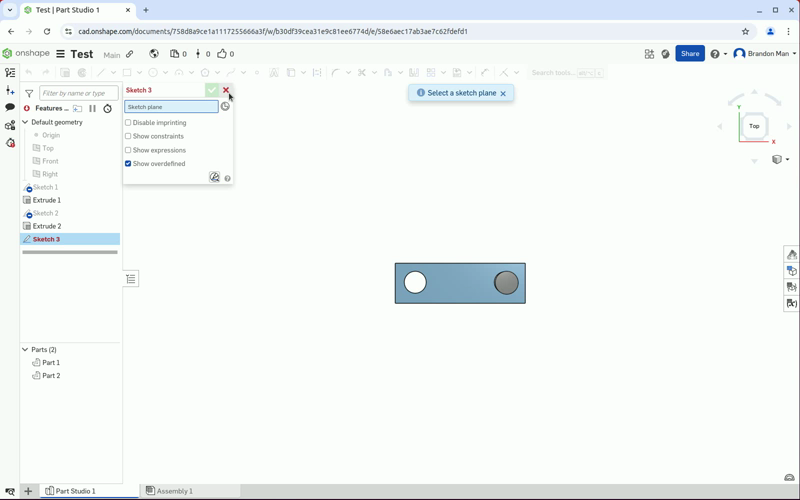
mouse_move(73, 150)
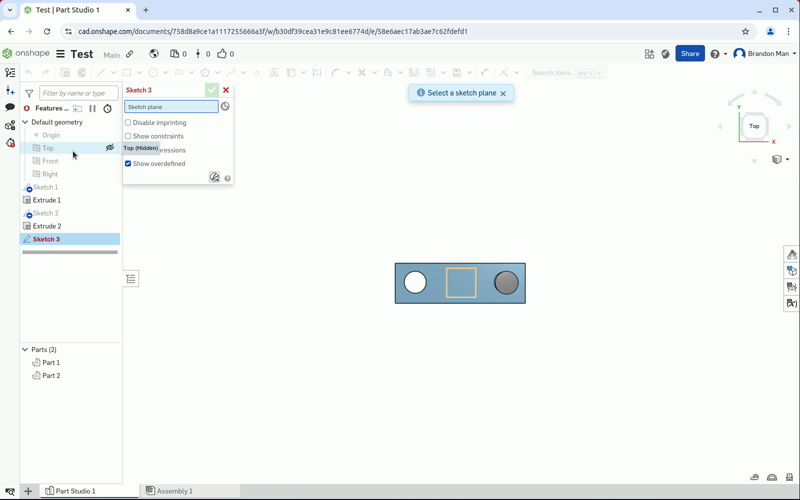
click(73, 150)
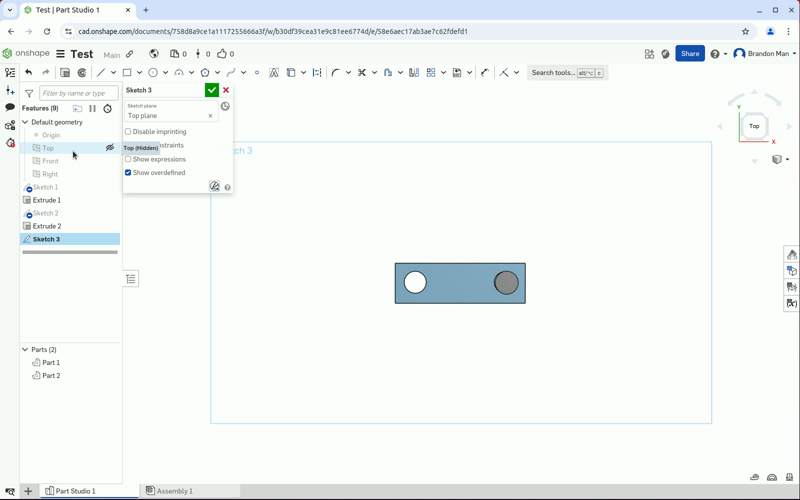
mouse_move(73, 352)
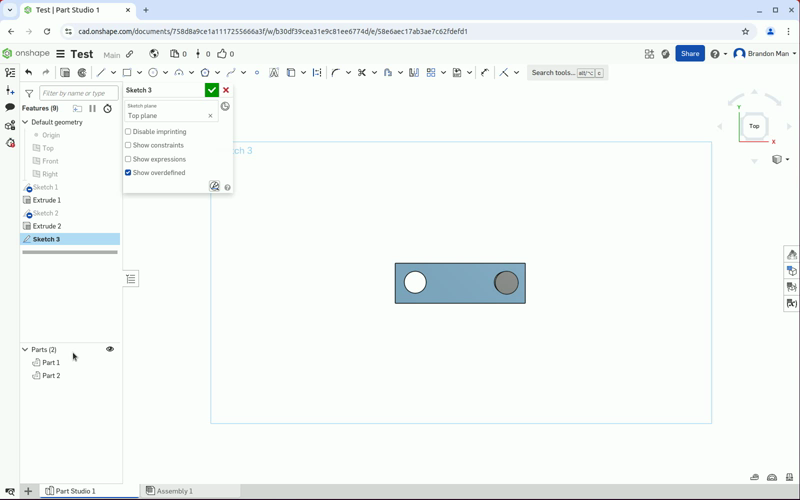
key(y)
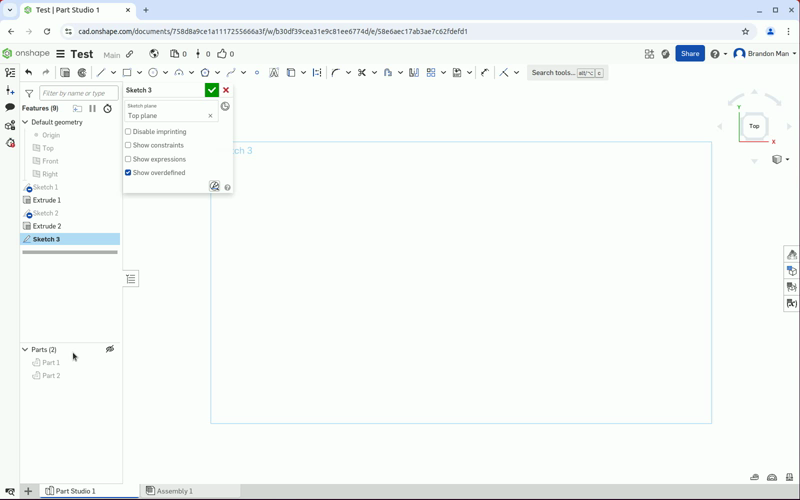
key(c)
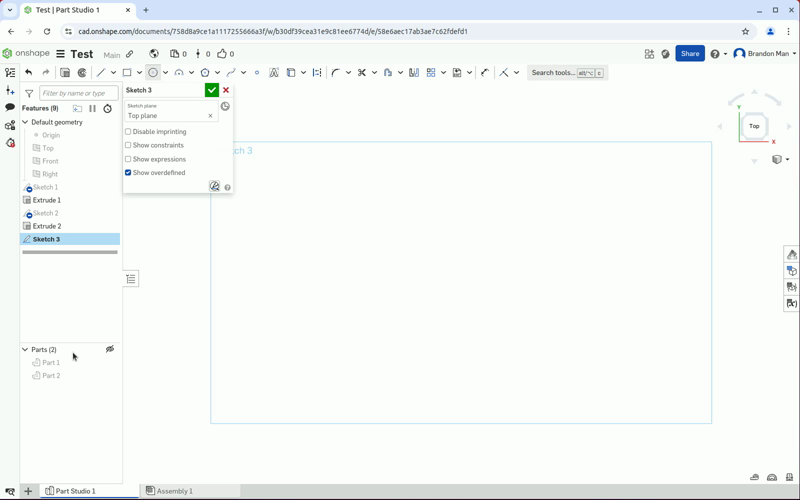
key_down(shift)
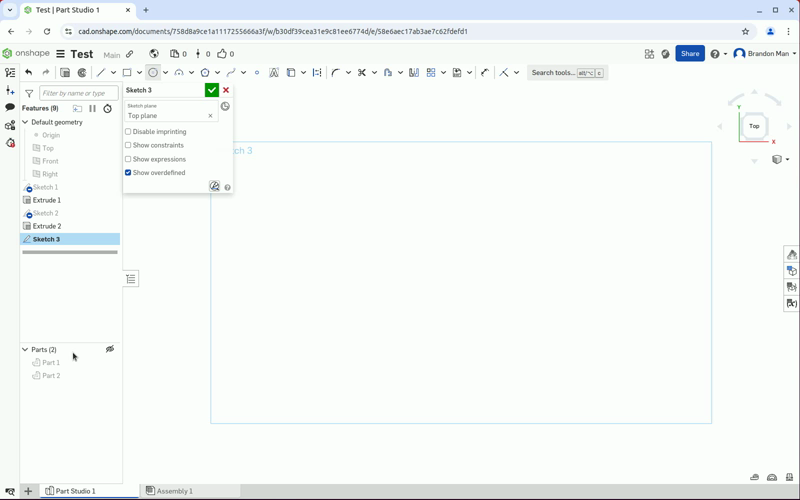
mouse_move(416, 282)
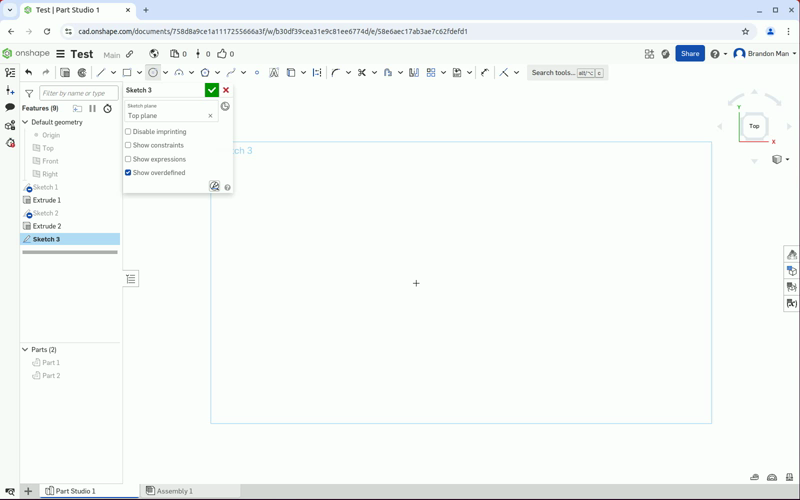
click(416, 282)
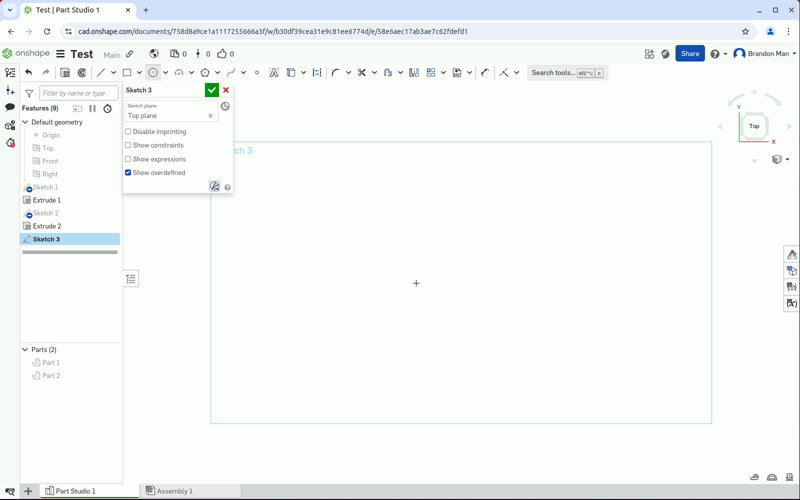
key_up(shift)
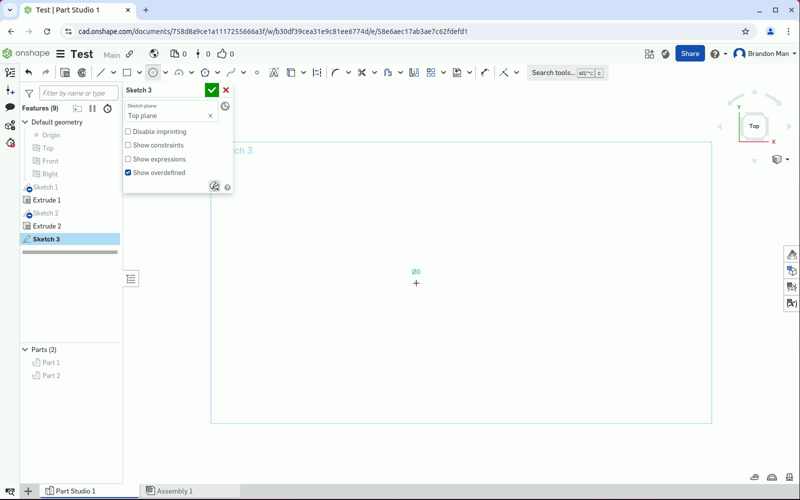
mouse_move(427, 282)
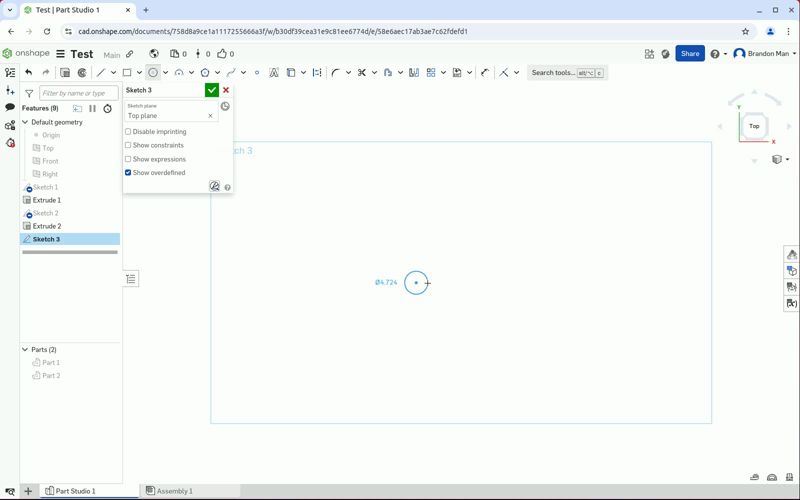
click(427, 282)
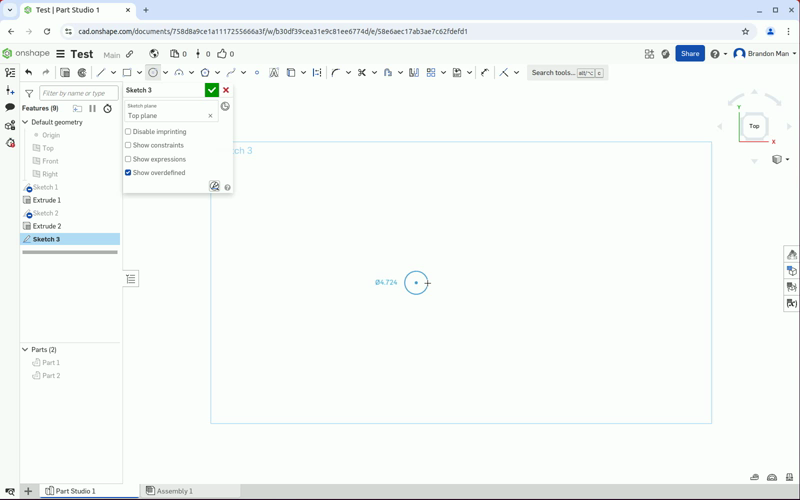
key(esc)
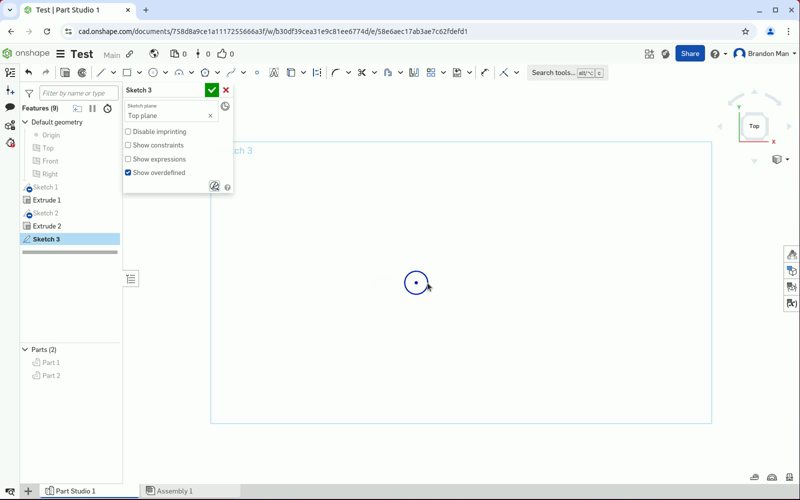
mouse_move(416, 274)
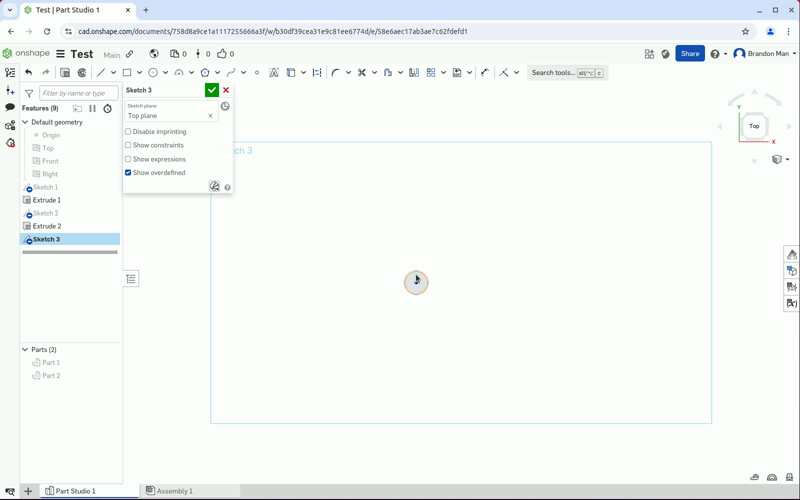
scroll(6)
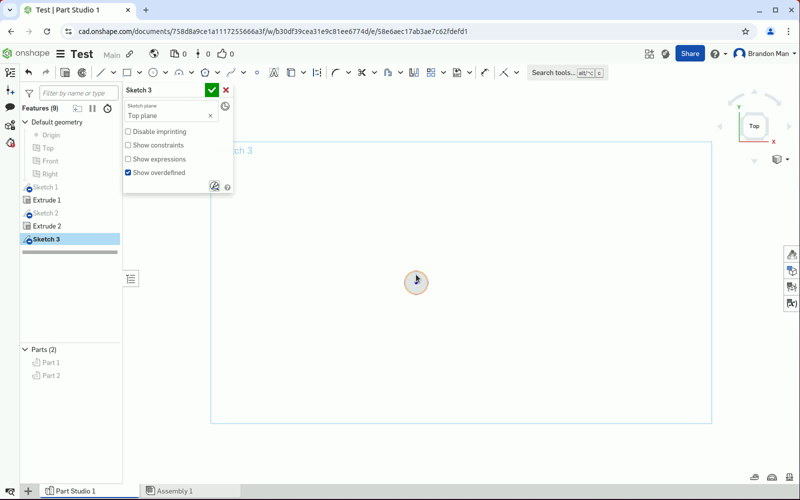
scroll(6)
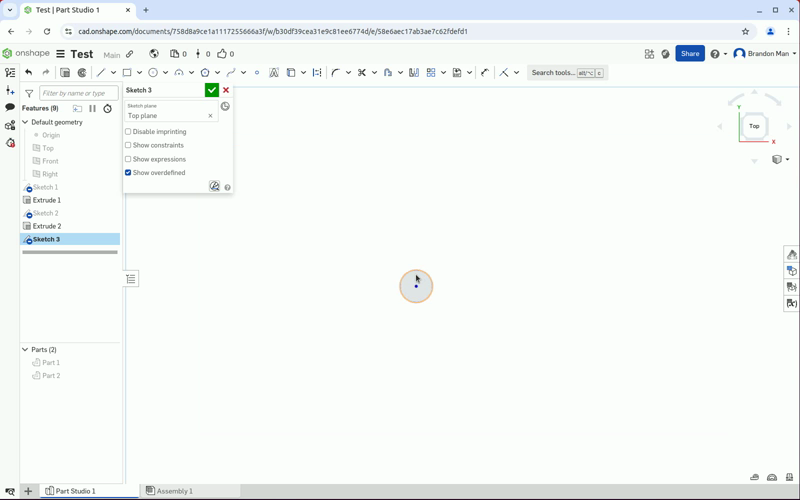
scroll(6)
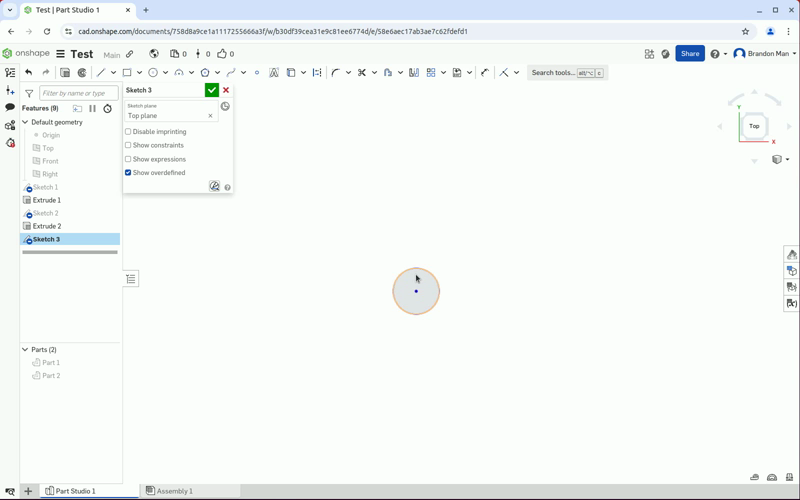
scroll(6)
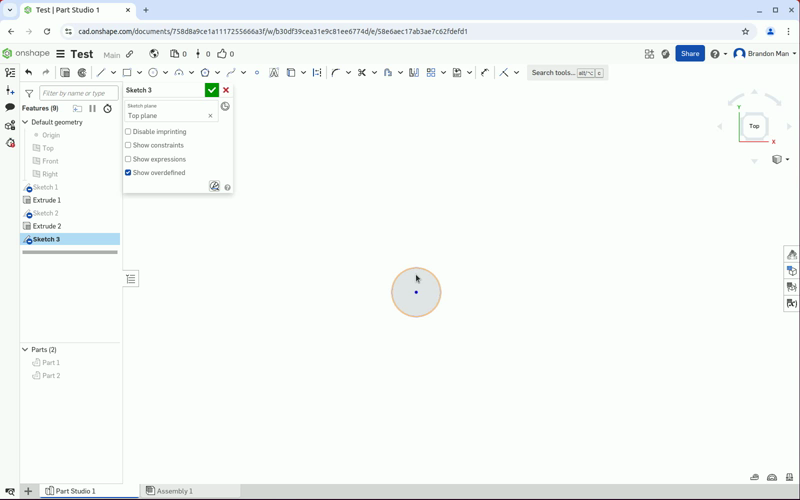
scroll(6)
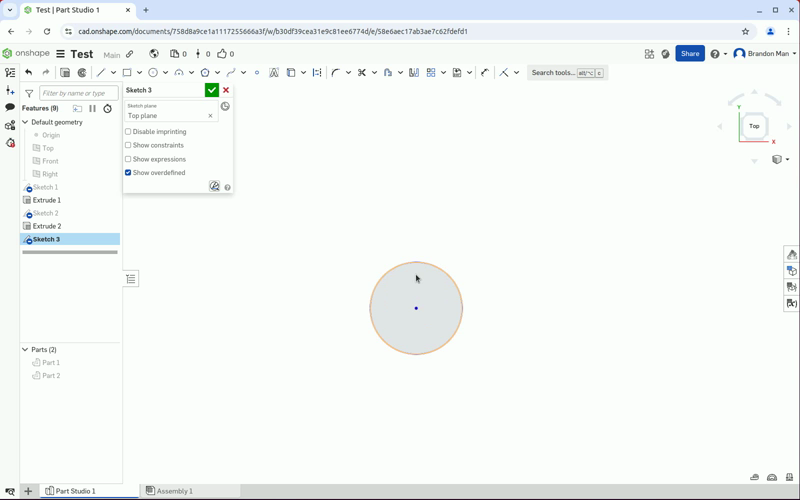
scroll(6)
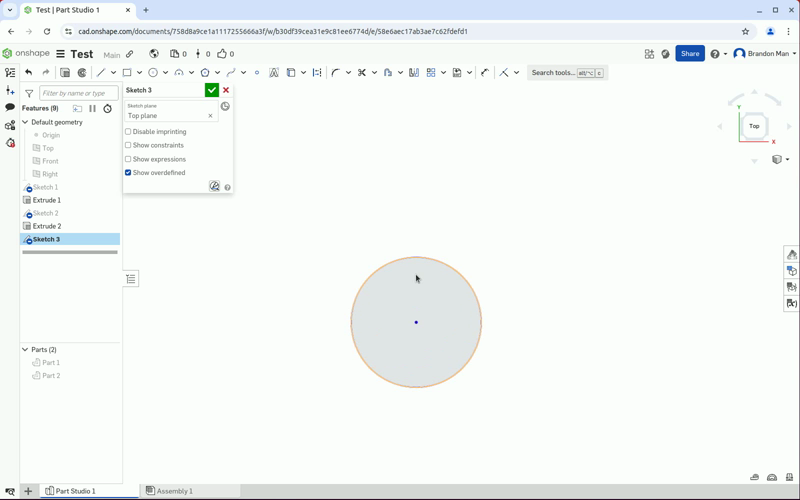
scroll(6)
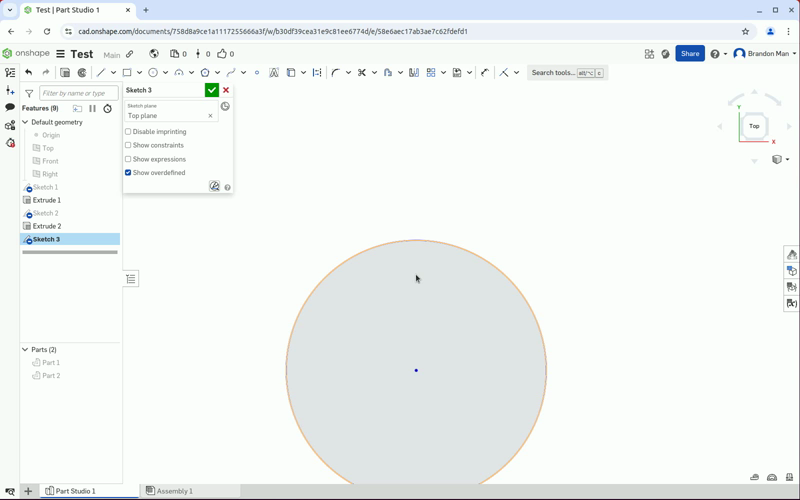
click(416, 274)
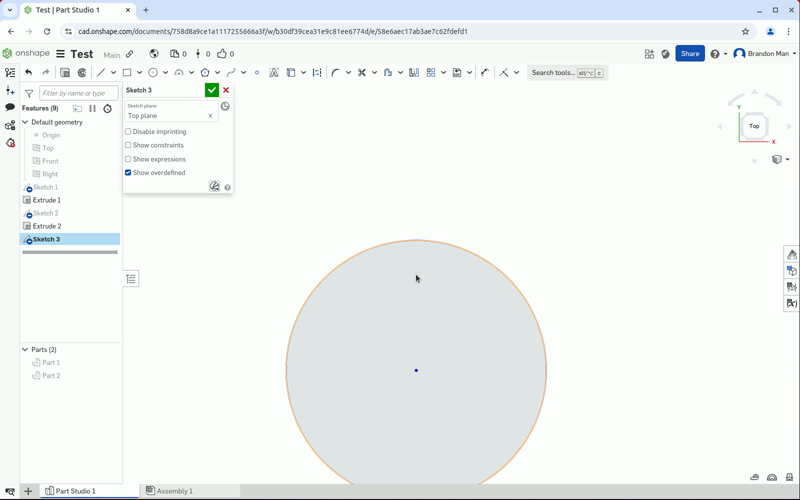
scroll(-6)
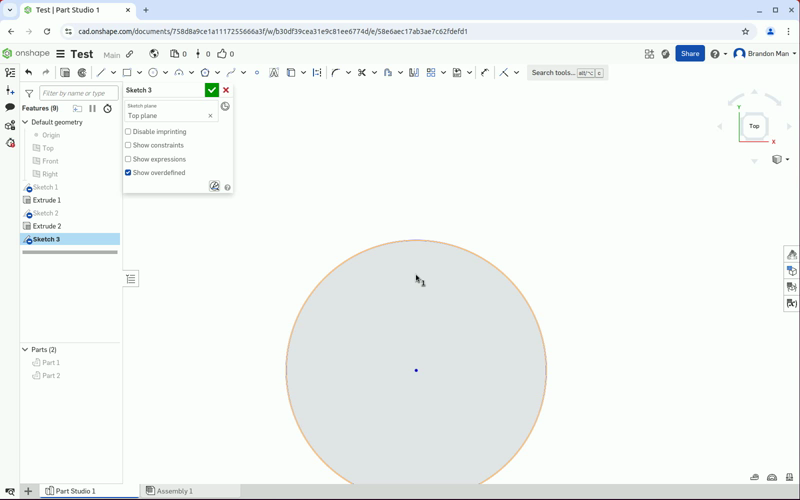
scroll(-6)
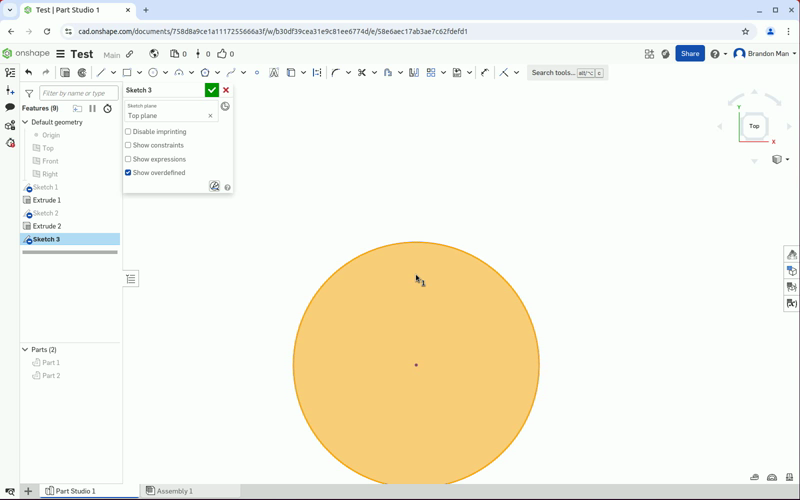
scroll(-6)
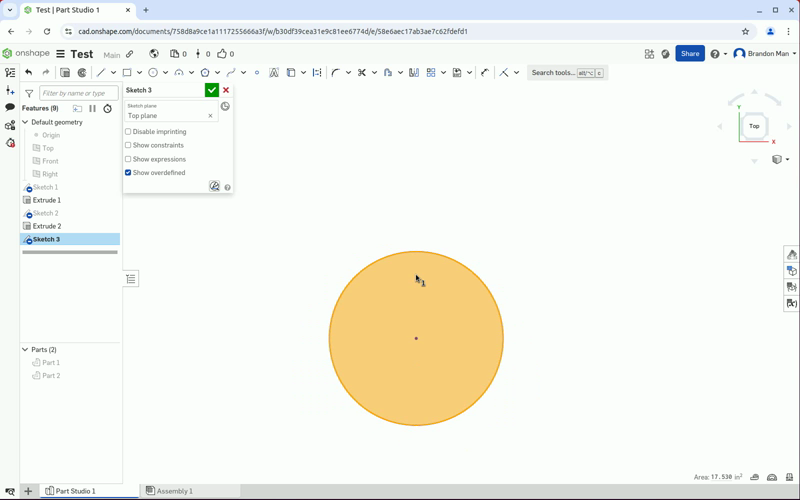
scroll(-6)
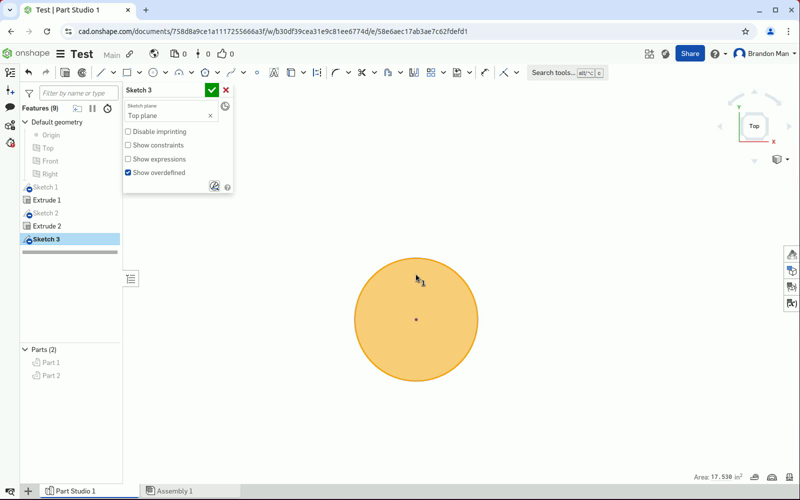
scroll(-6)
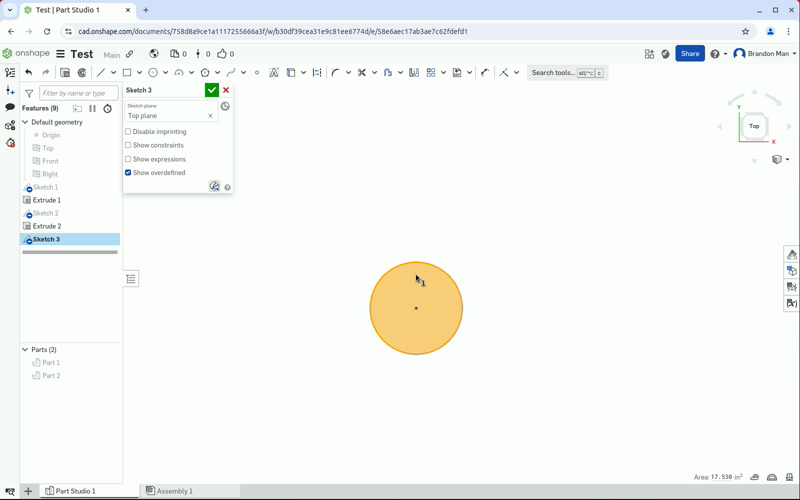
scroll(-6)
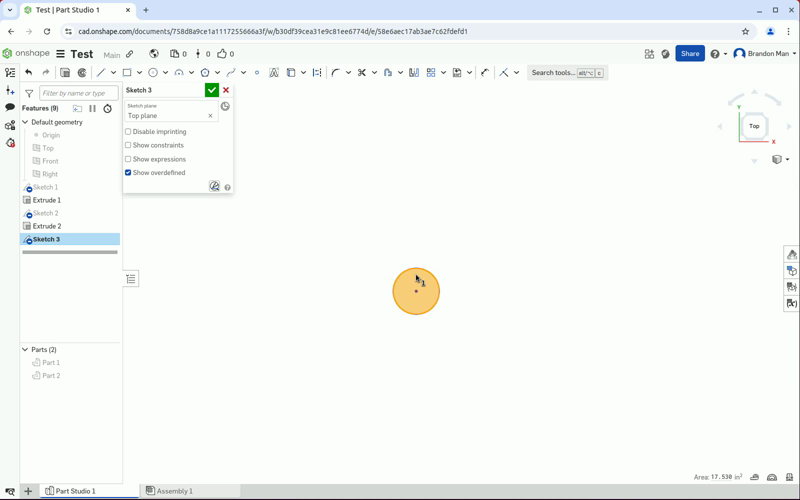
scroll(-6)
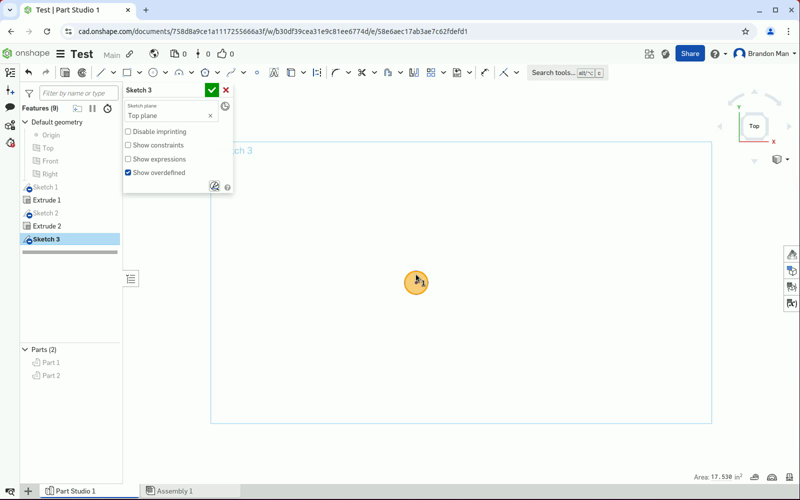
mouse_move(73, 352)
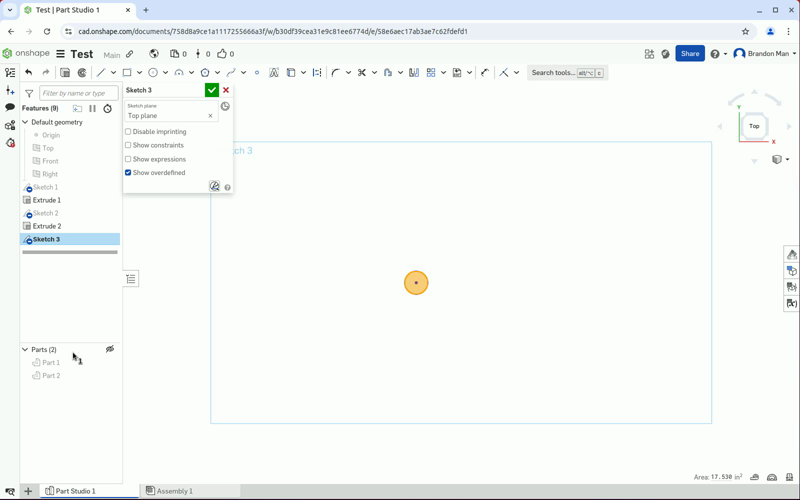
key(shift+y)
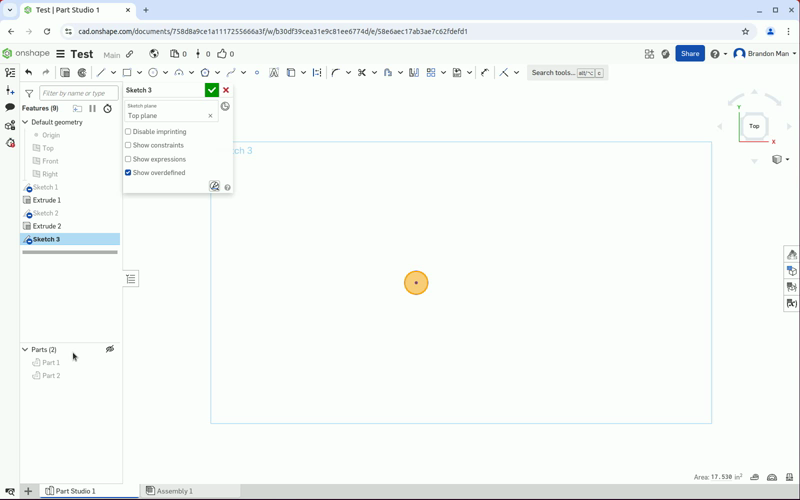
key(shift+e)
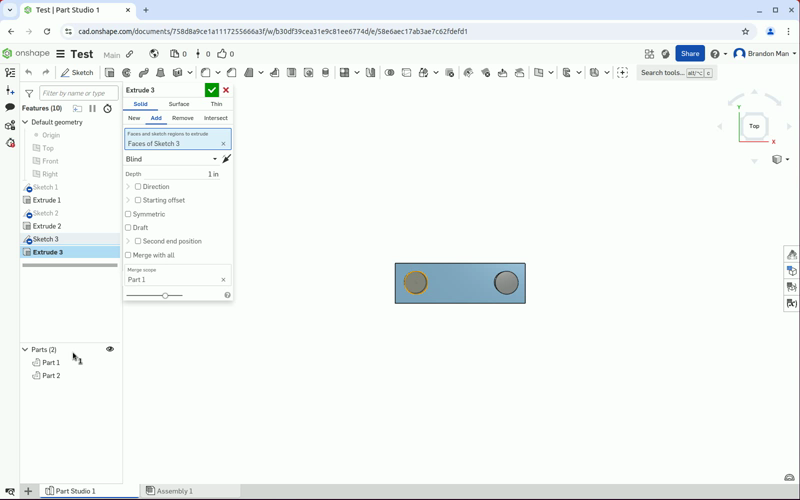
mouse_move(143, 106)
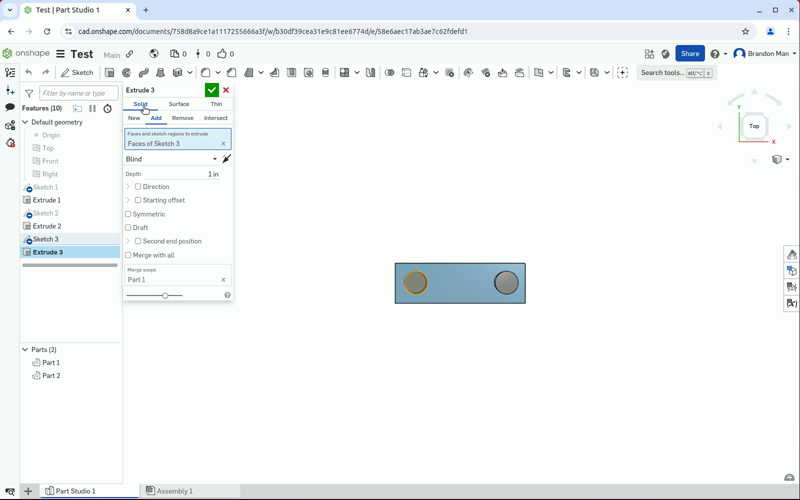
click(143, 106)
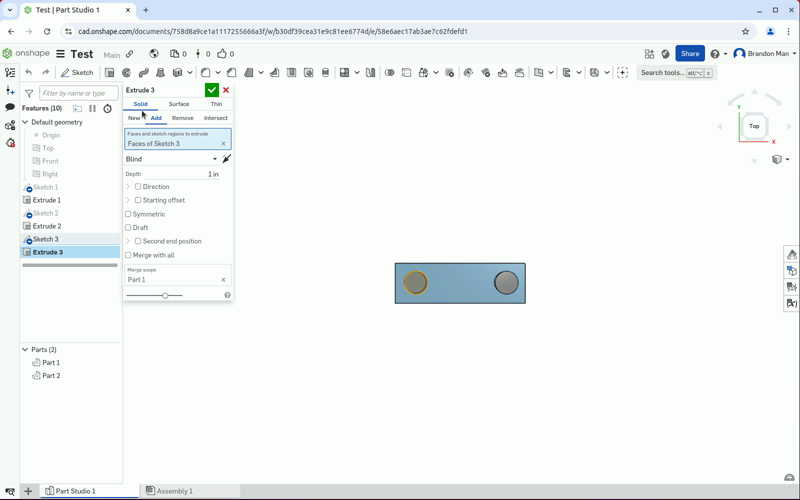
mouse_move(137, 120)
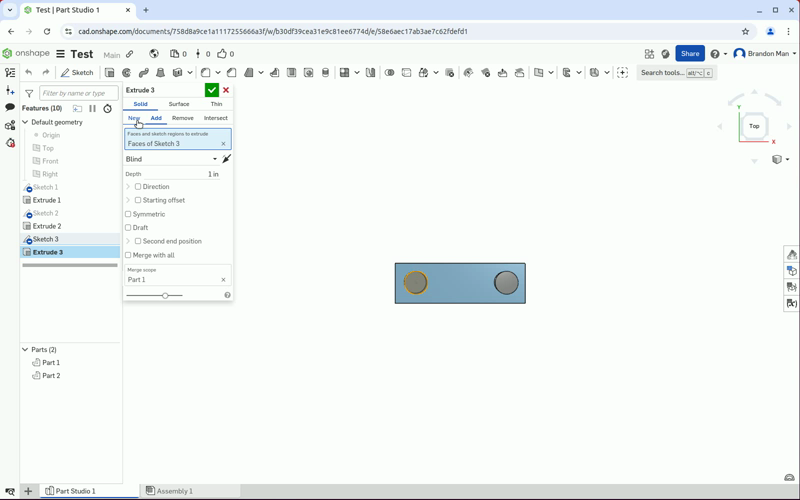
click(137, 120)
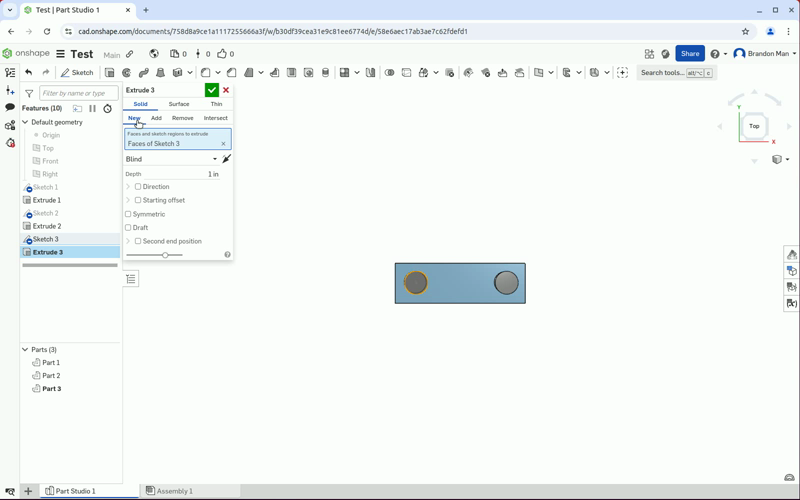
key(tab, 4)
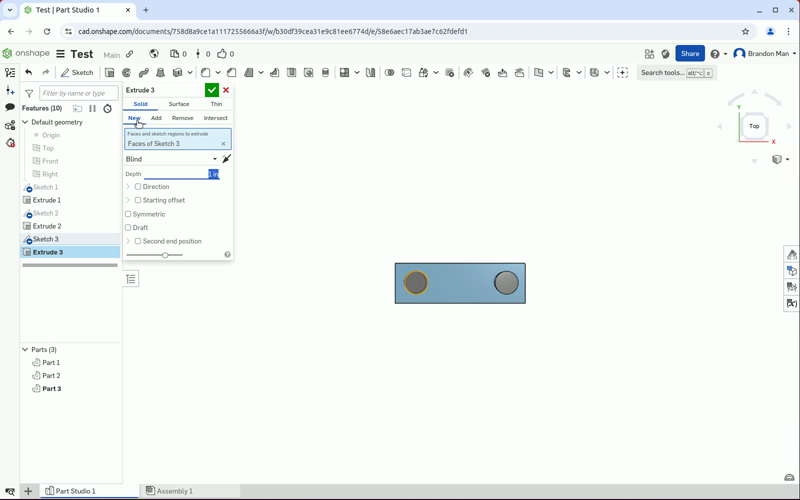
text(23.108)
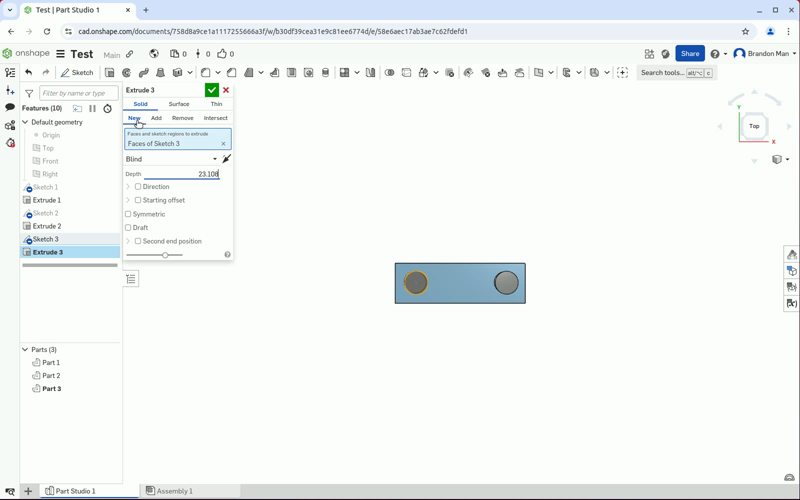
key(enter)
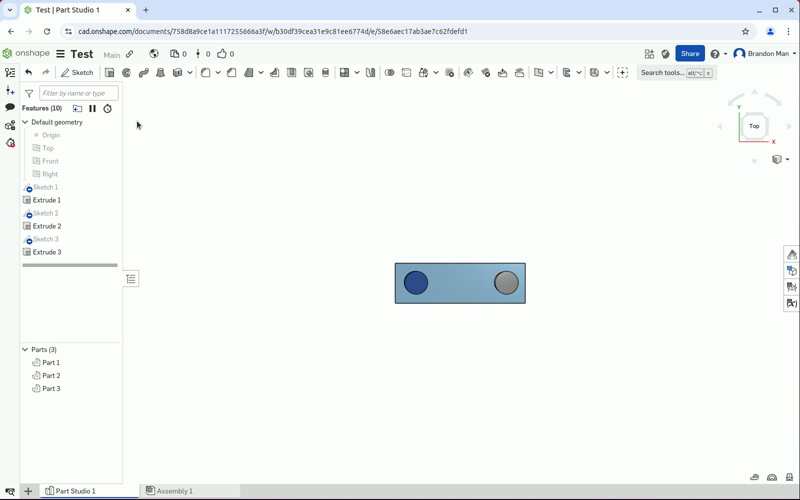
key(shift+h)
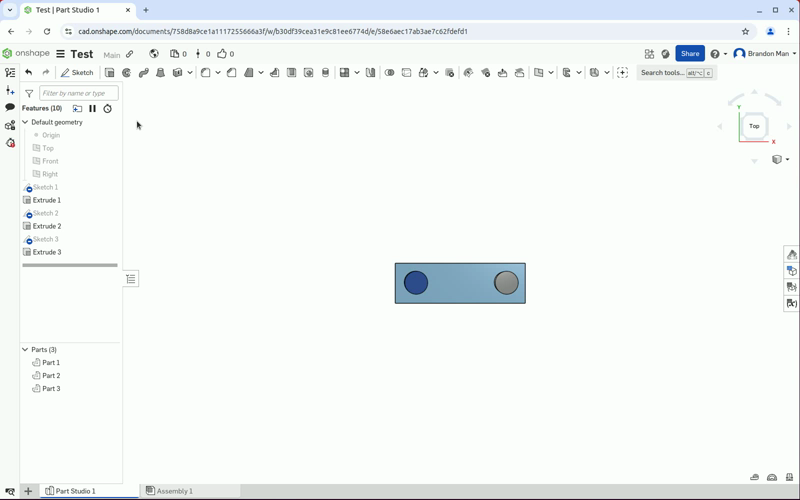
key(shift+h)
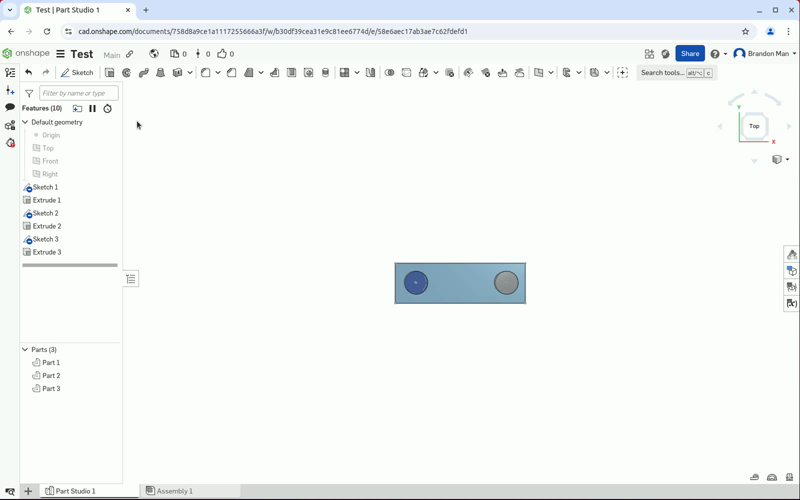
key(shift+7)
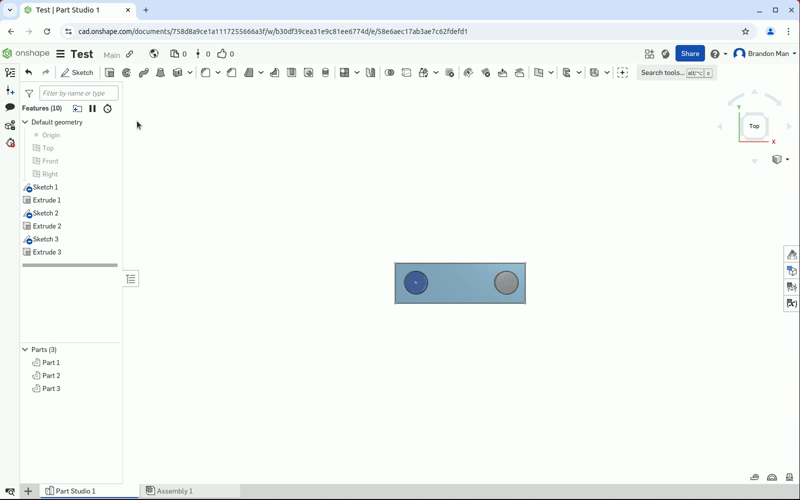
key(up, 3)
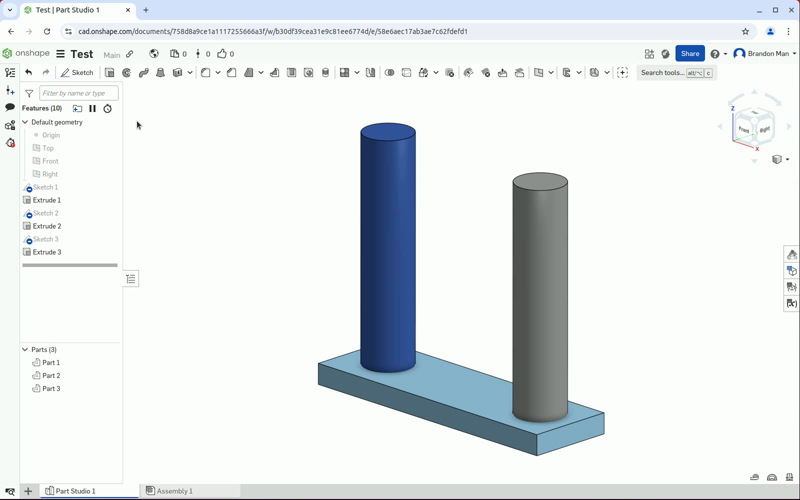
key(left, 3)
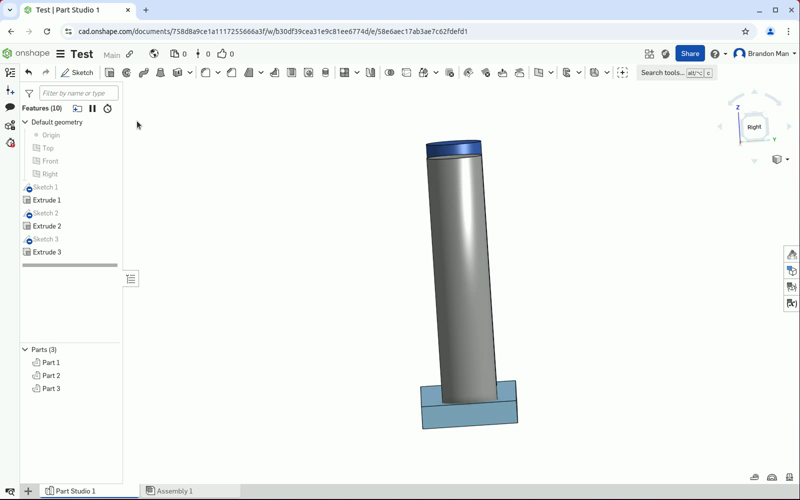
key(right, 3)
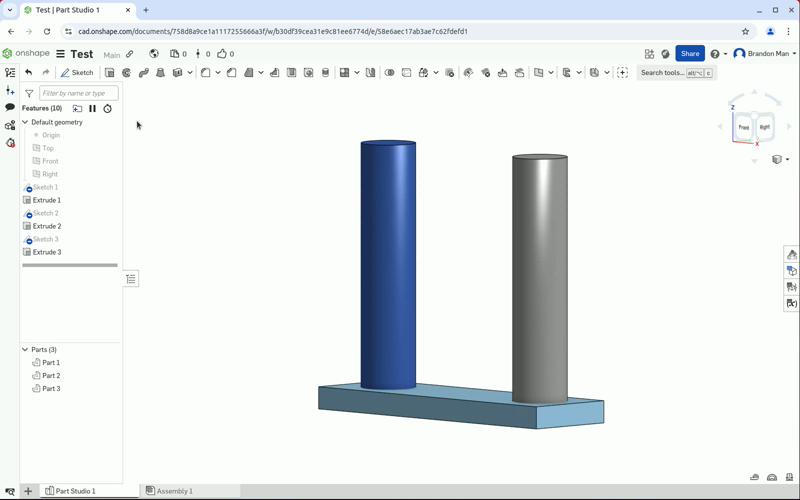
key(down, 3)
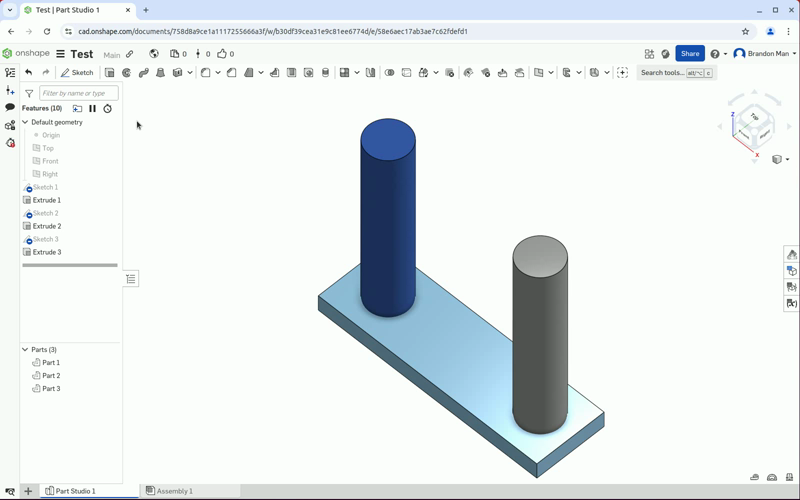
mouse_move(73, 189)
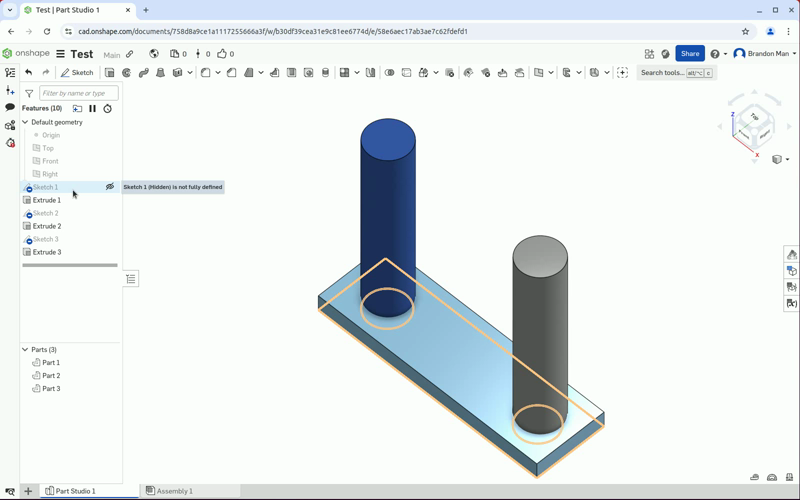
click(73, 189)